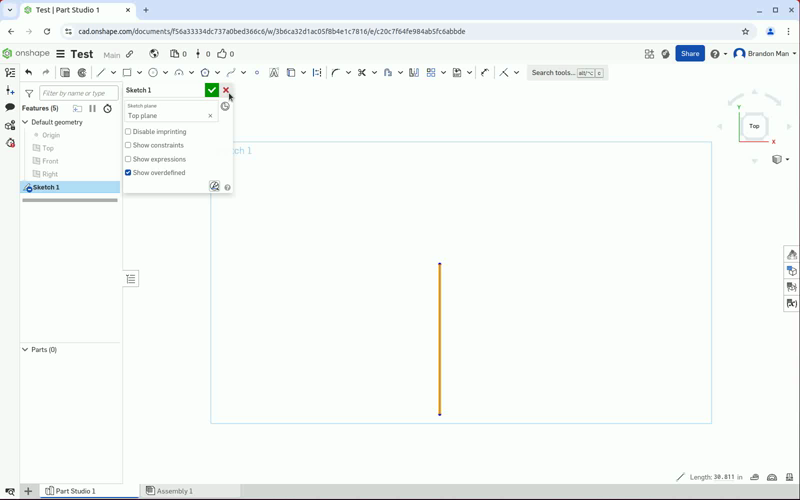
key(shift+h)
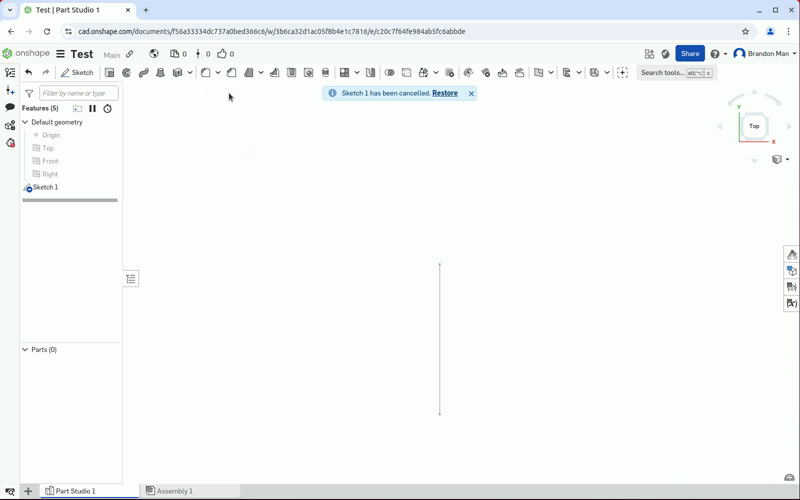
key(shift+s)
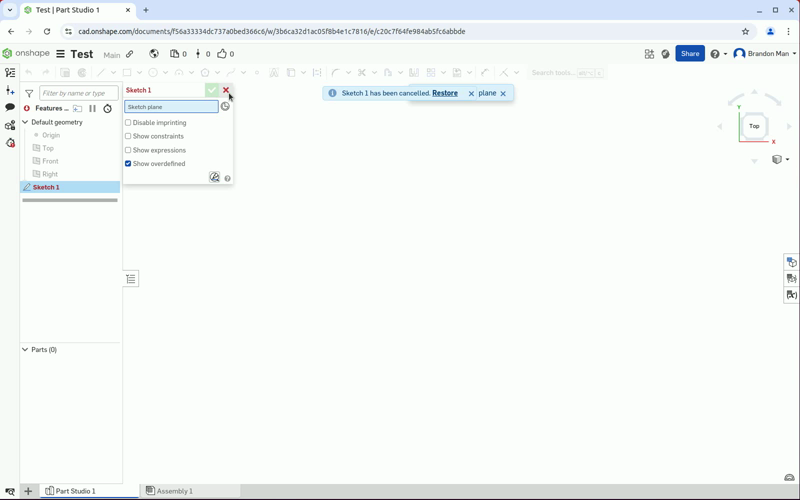
mouse_move(73, 150)
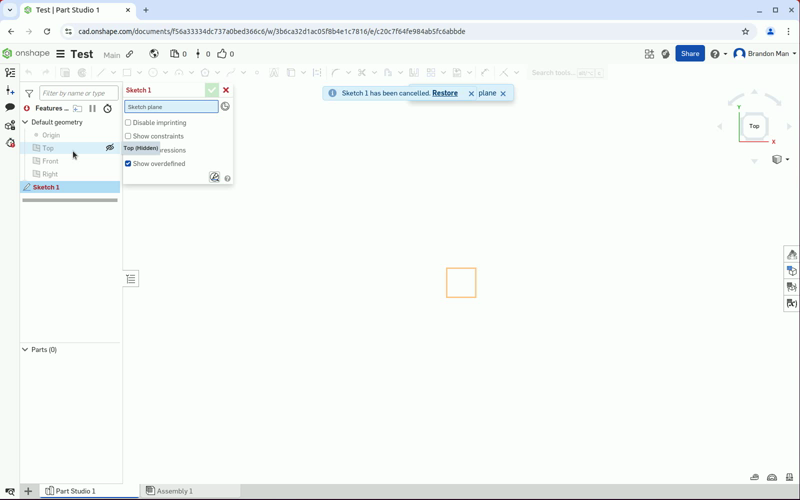
click(73, 150)
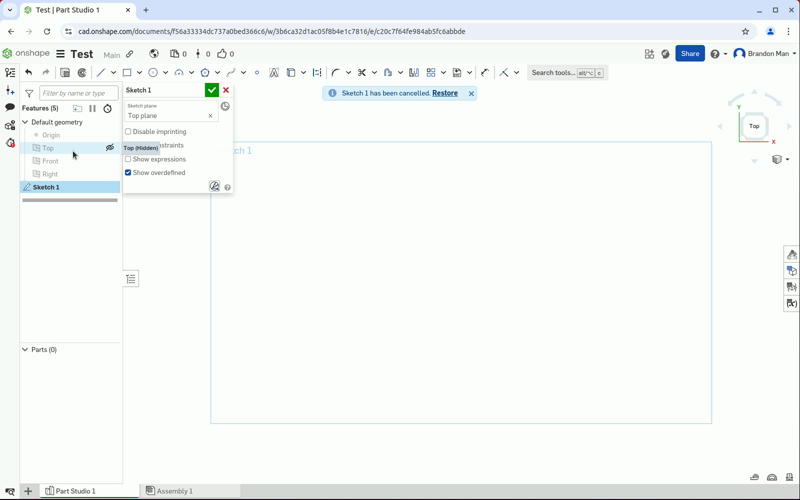
mouse_move(73, 352)
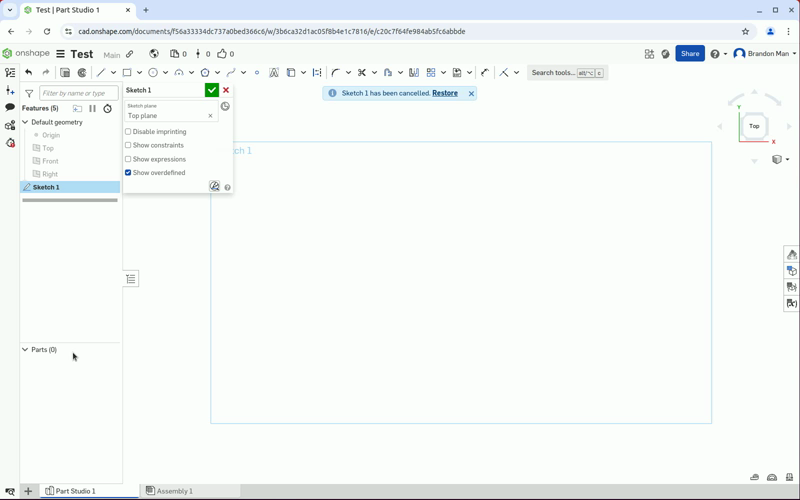
key(y)
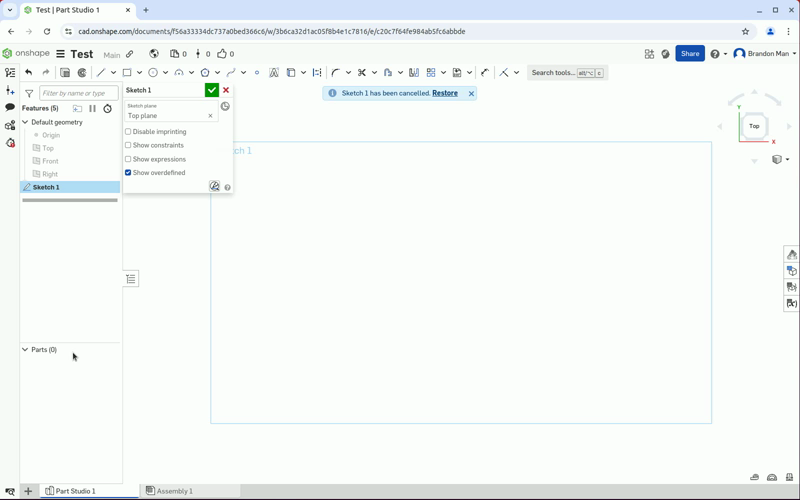
key(l)
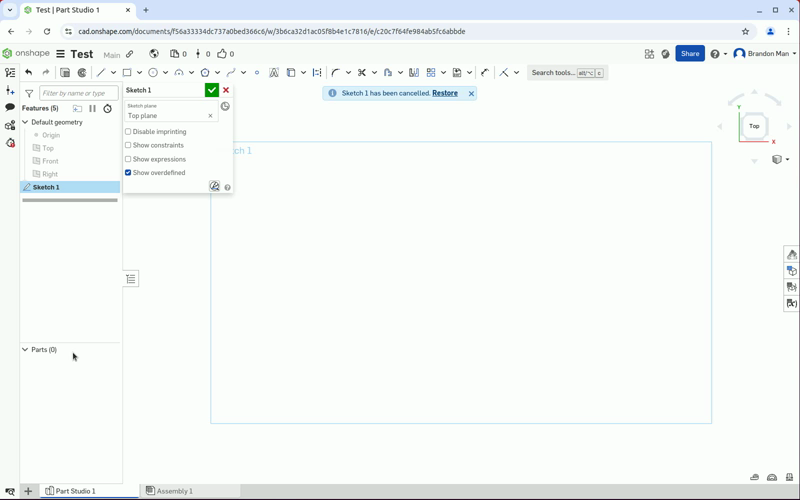
key_down(shift)
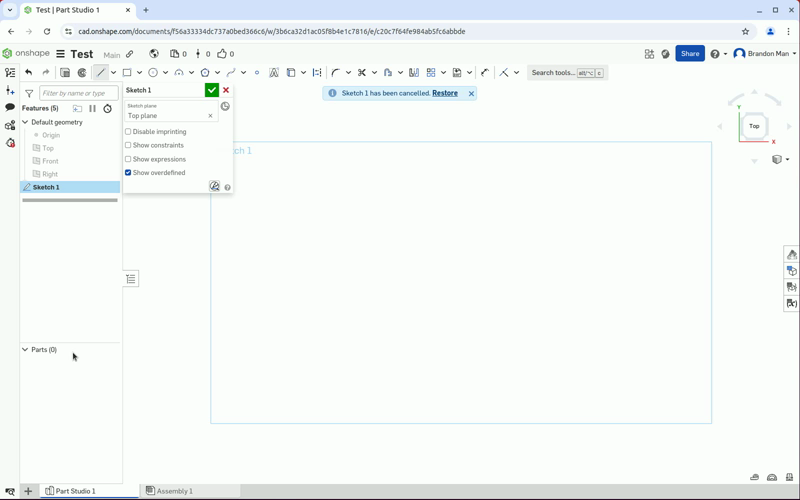
mouse_move(348, 351)
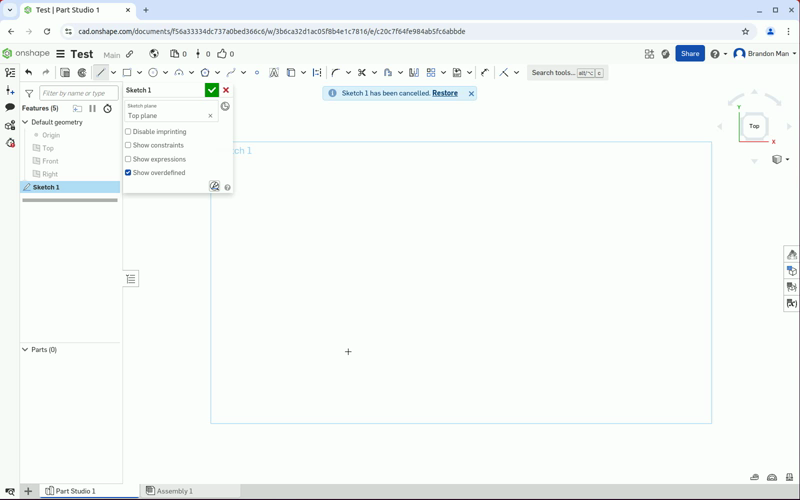
click(348, 351)
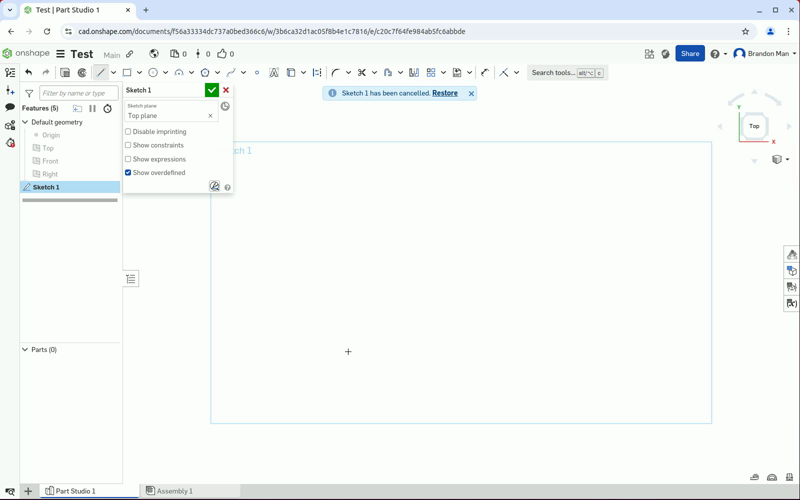
key_up(shift)
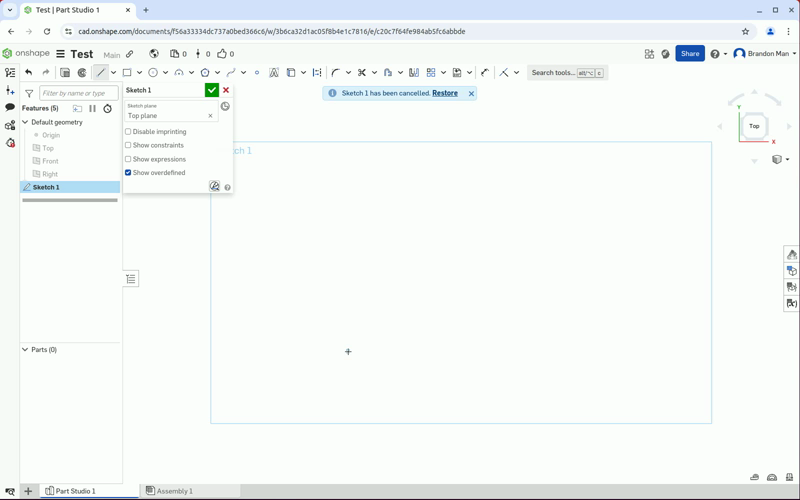
key_down(shift)
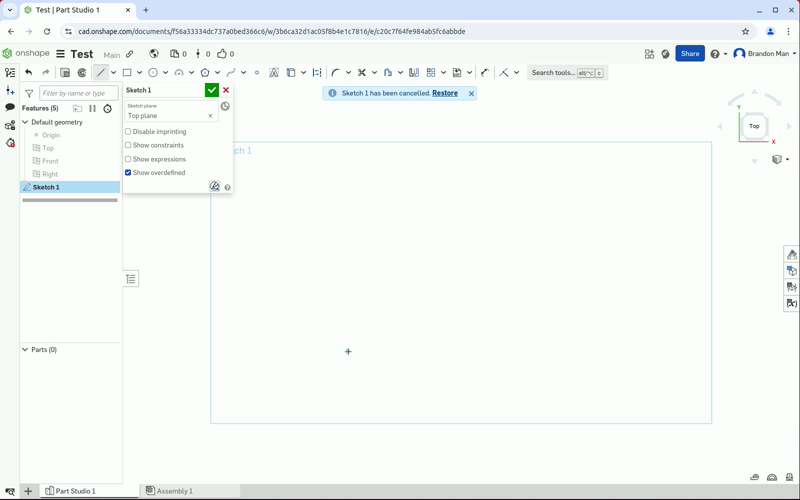
mouse_move(572, 351)
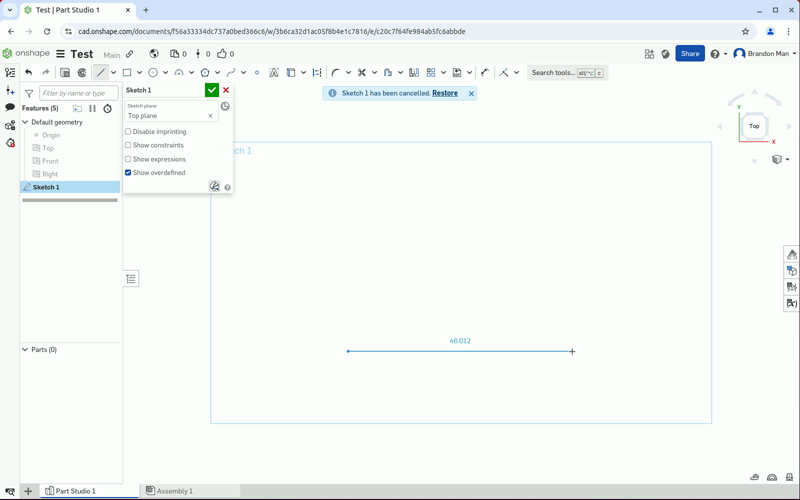
click(572, 351)
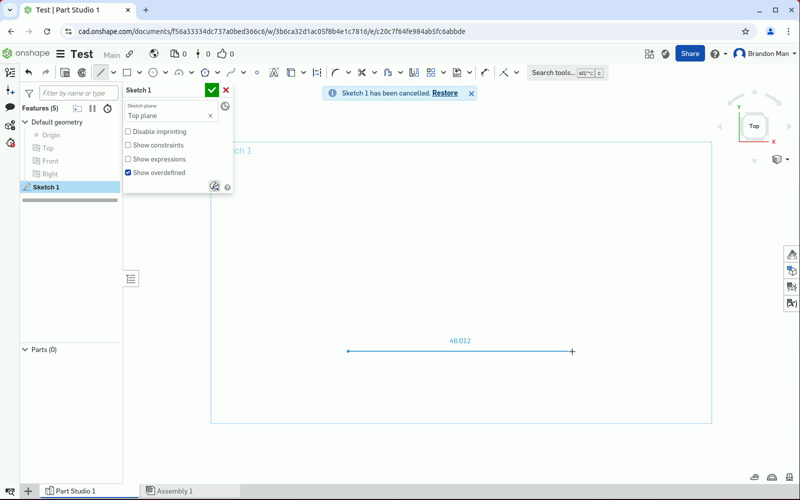
key_up(shift)
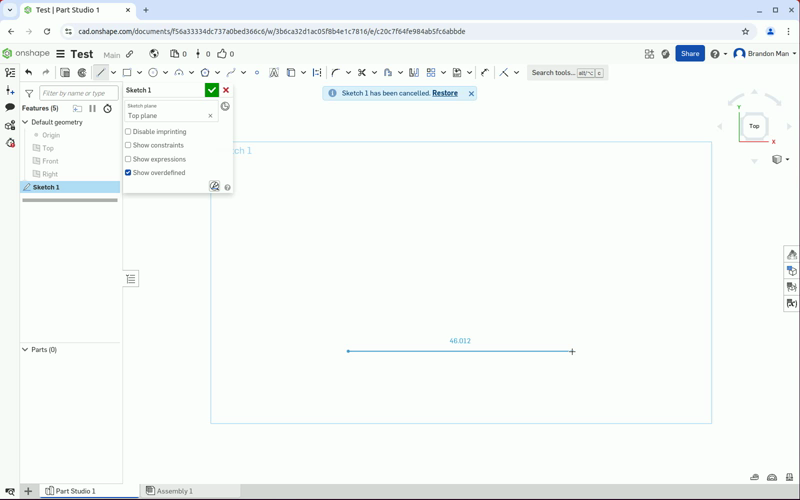
key_down(shift)
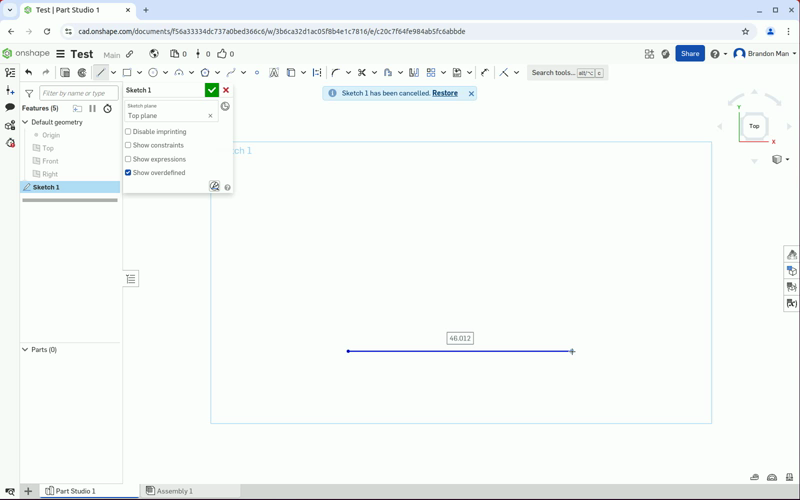
mouse_move(572, 216)
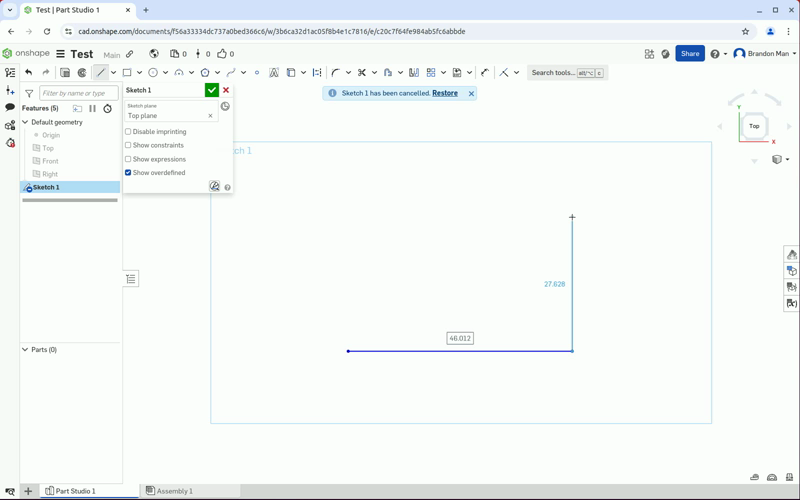
click(572, 216)
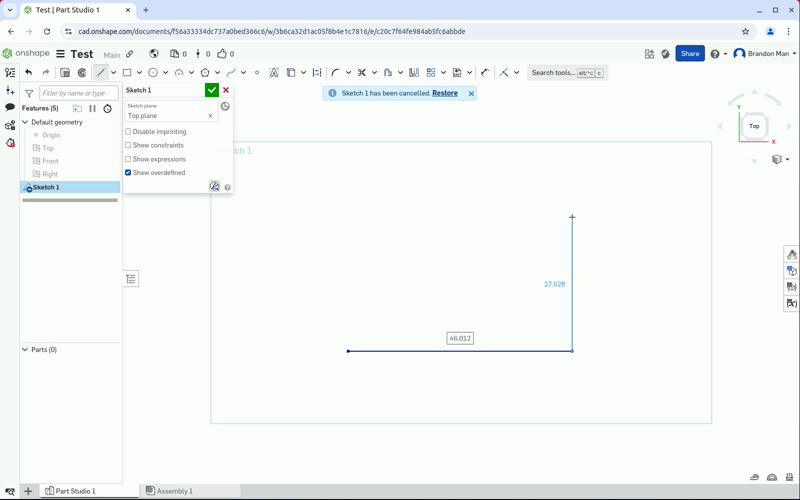
key_up(shift)
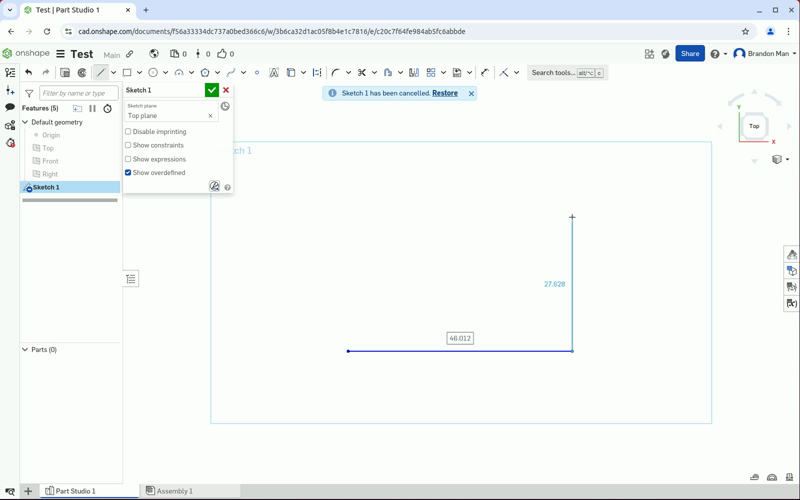
key_down(shift)
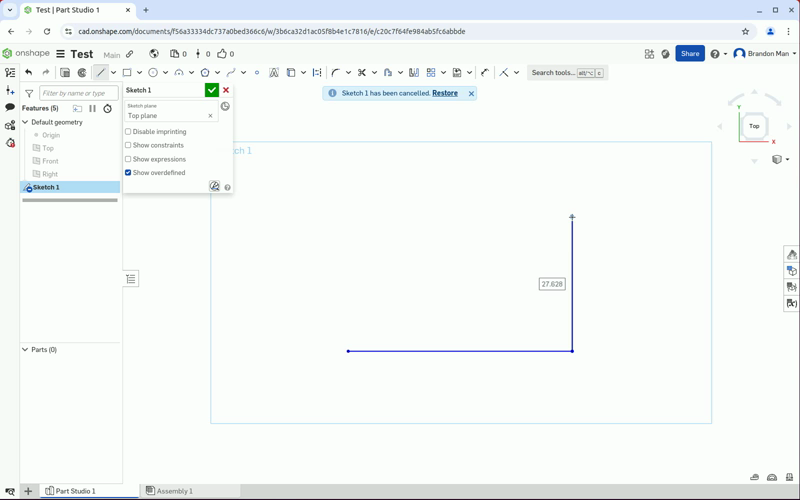
mouse_move(348, 216)
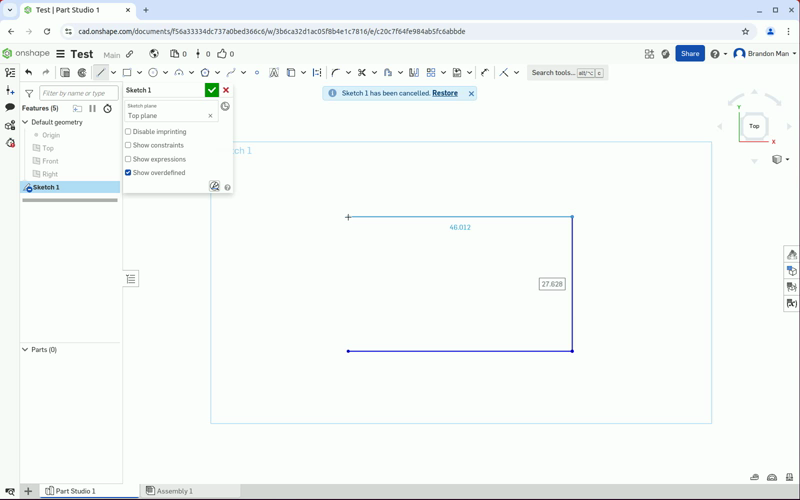
click(348, 216)
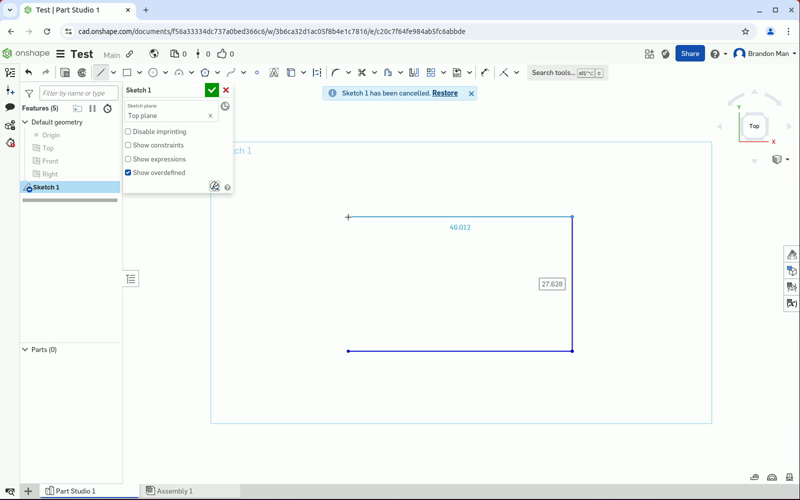
key_up(shift)
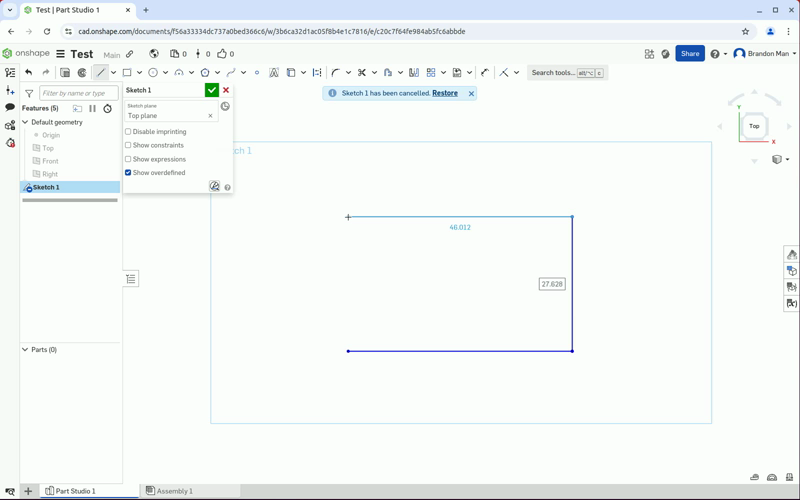
key_down(shift)
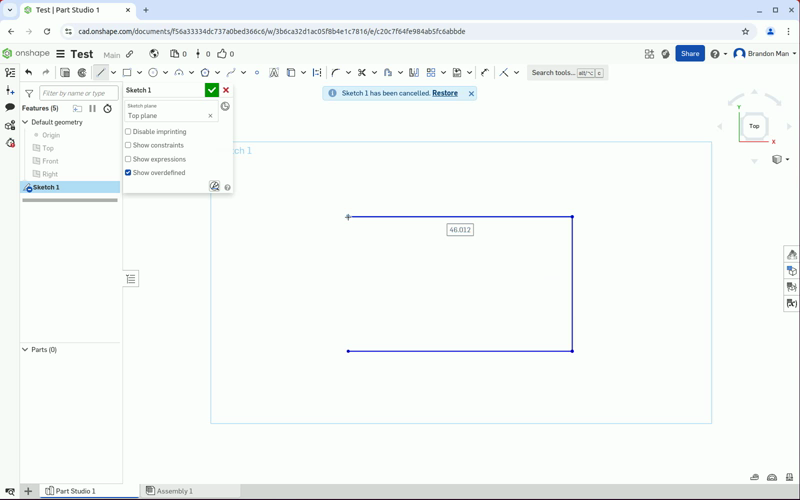
mouse_move(348, 351)
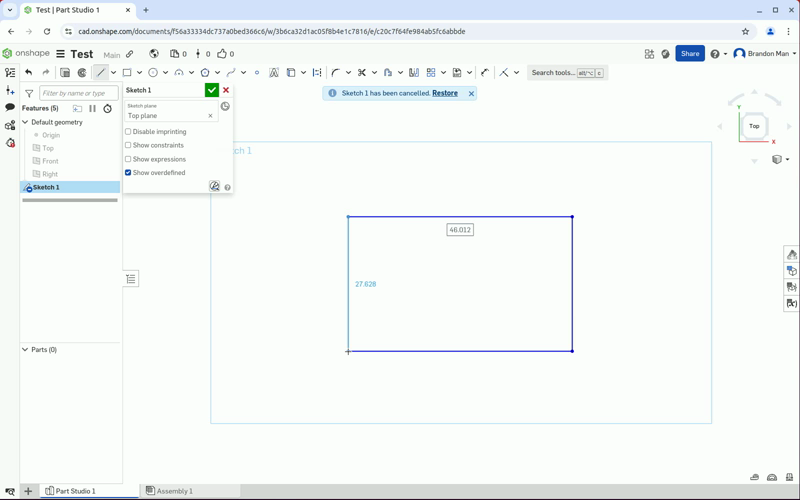
key_up(shift)
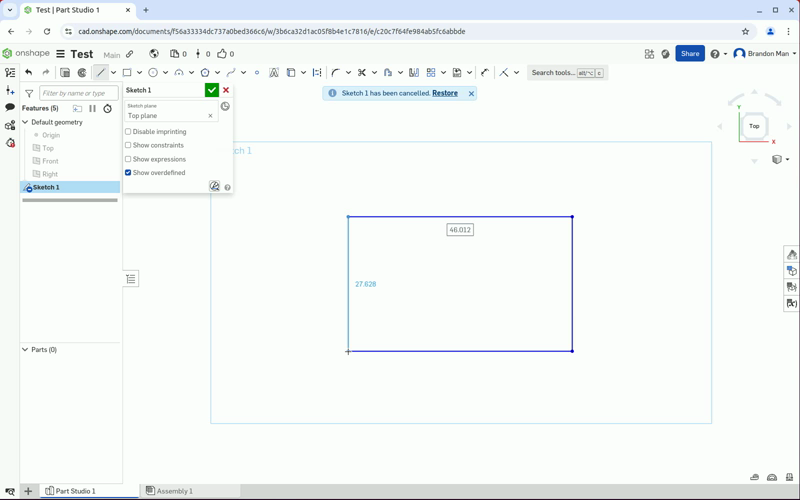
click(348, 351)
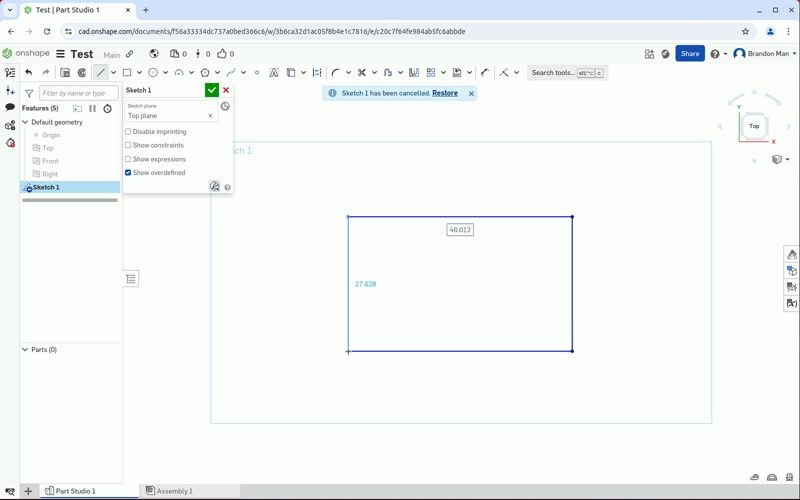
key(esc)
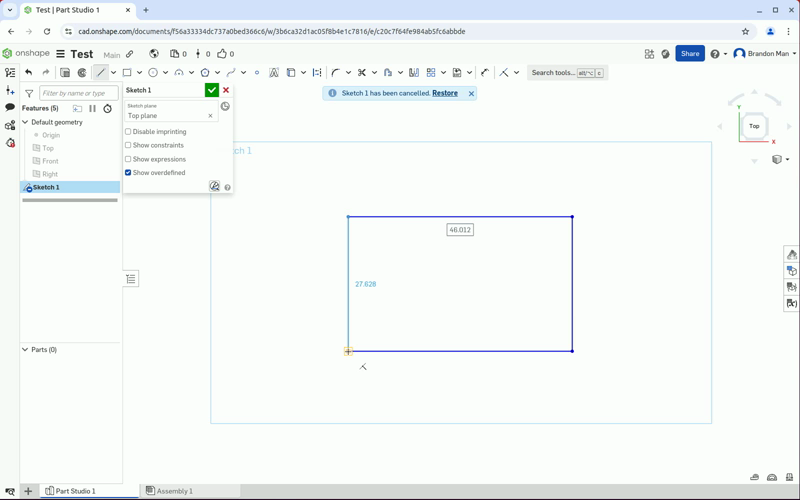
key(c)
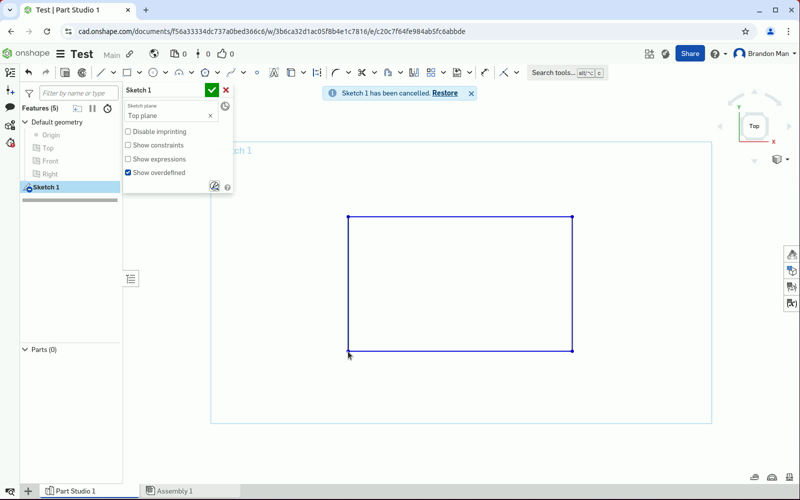
key_down(shift)
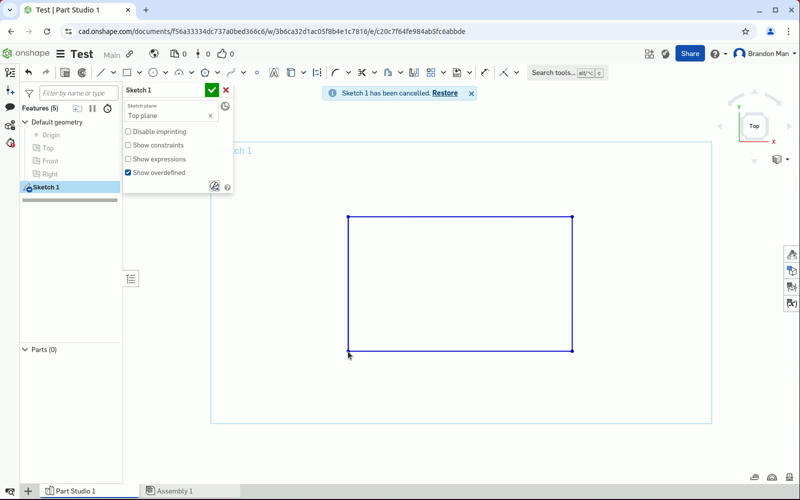
mouse_move(371, 285)
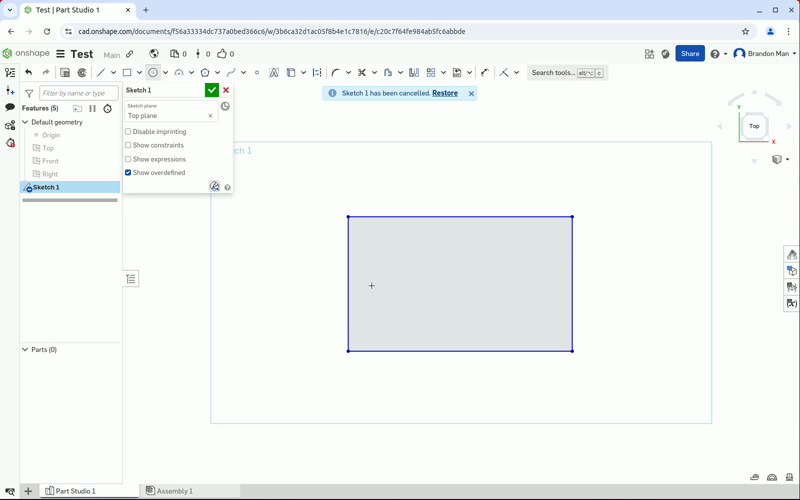
click(371, 285)
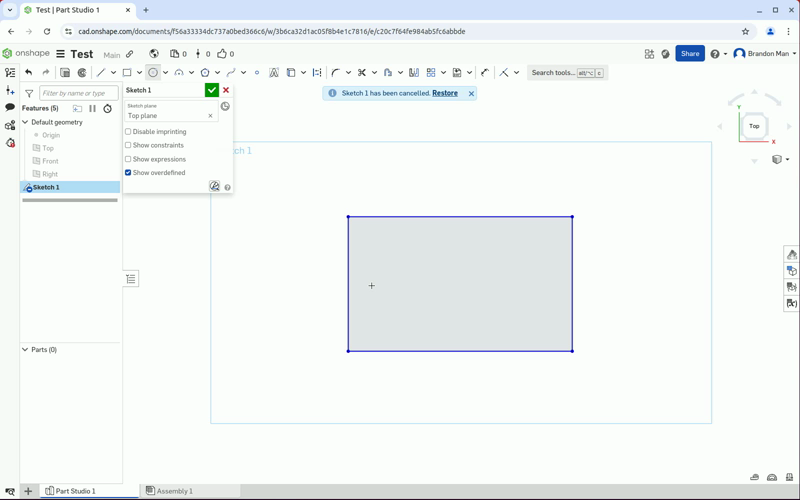
key_up(shift)
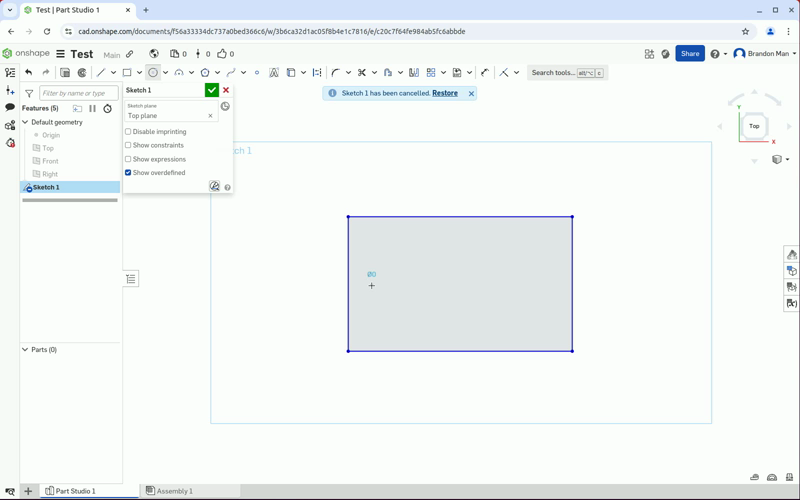
mouse_move(379, 285)
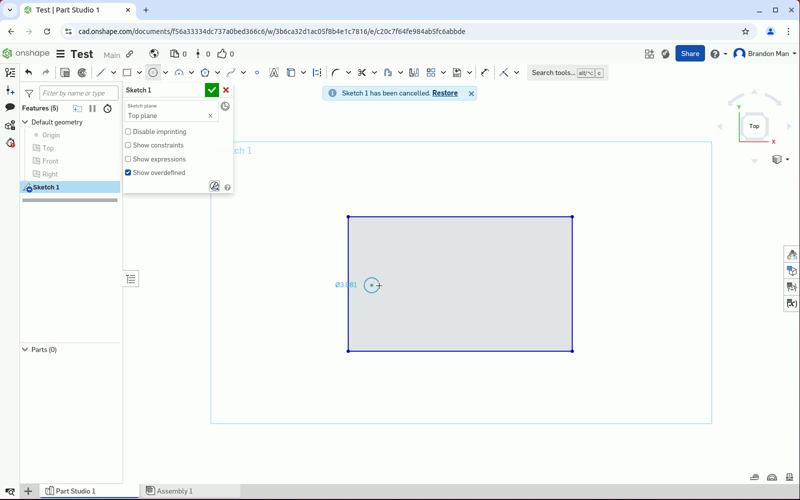
click(379, 285)
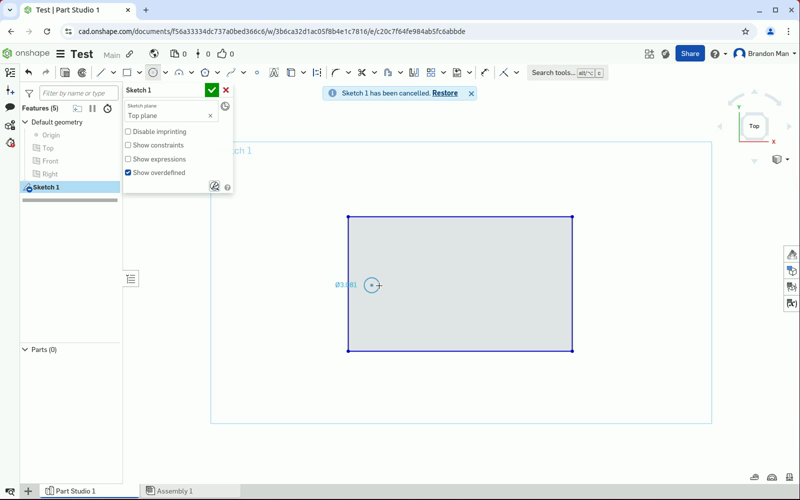
key(esc)
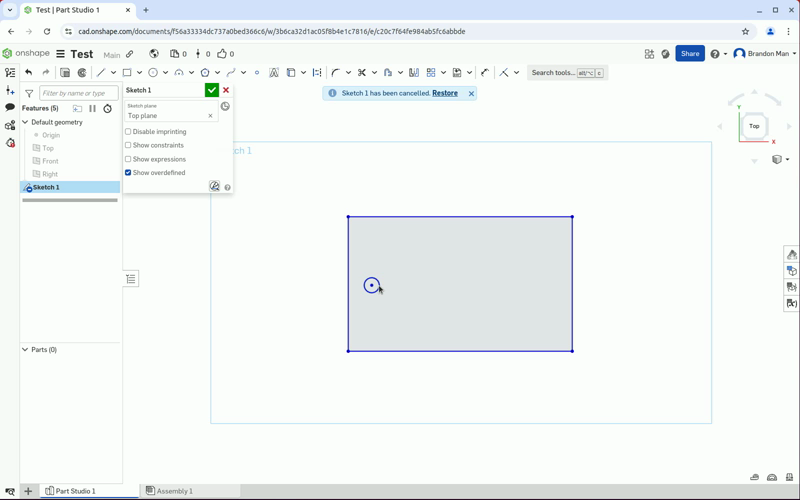
key(c)
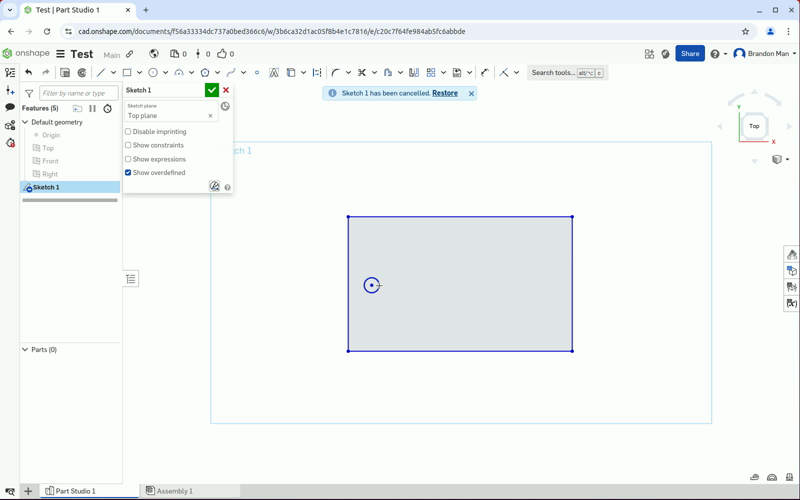
key_down(shift)
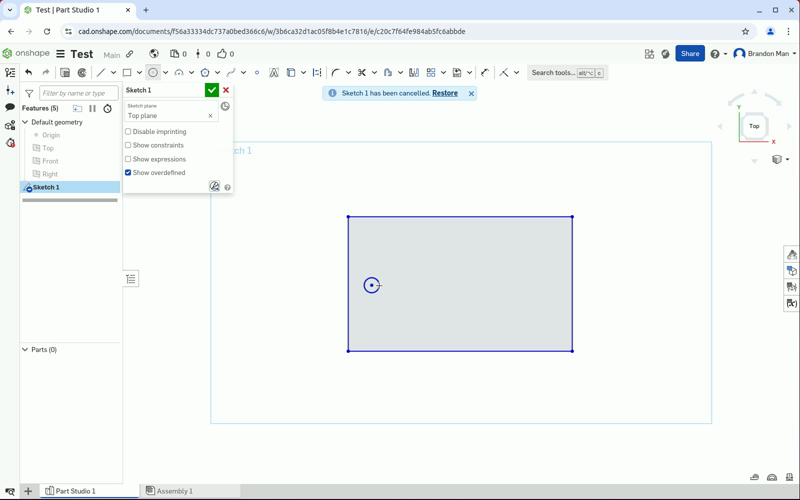
mouse_move(550, 285)
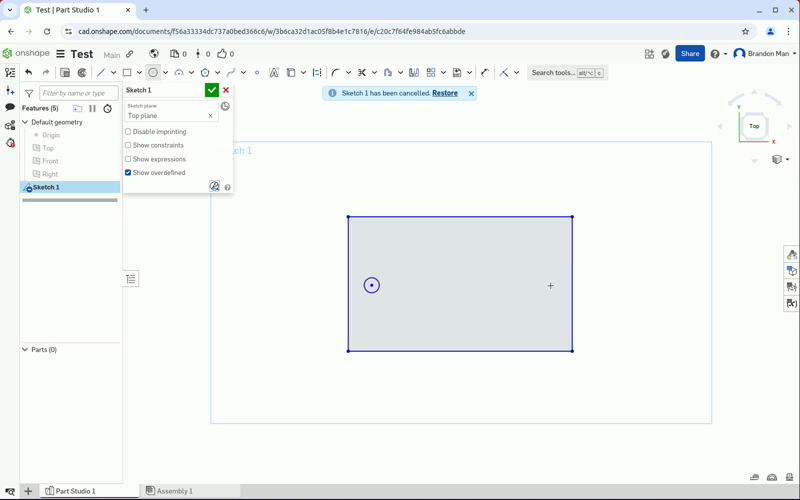
click(550, 285)
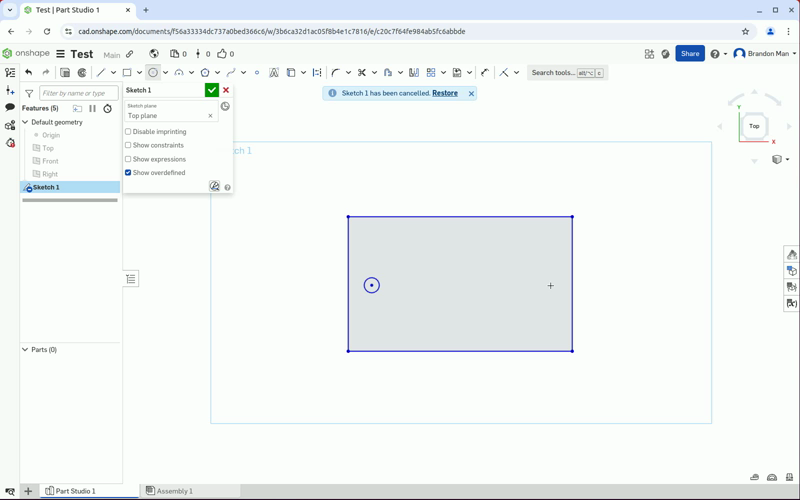
key_up(shift)
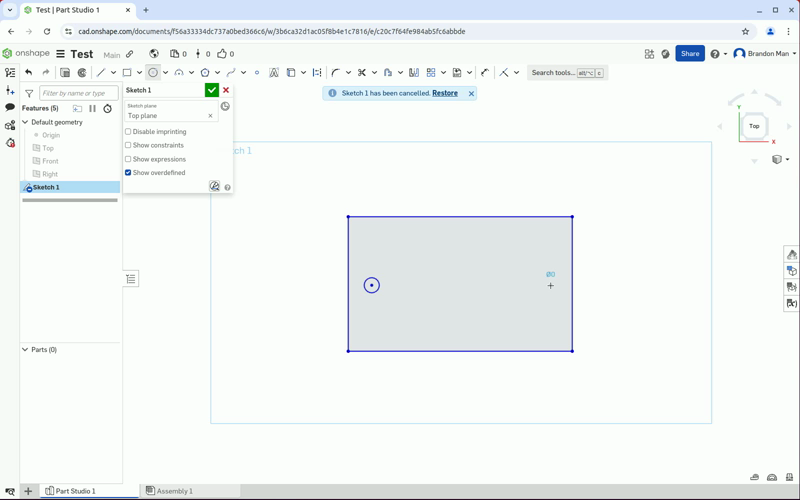
mouse_move(558, 285)
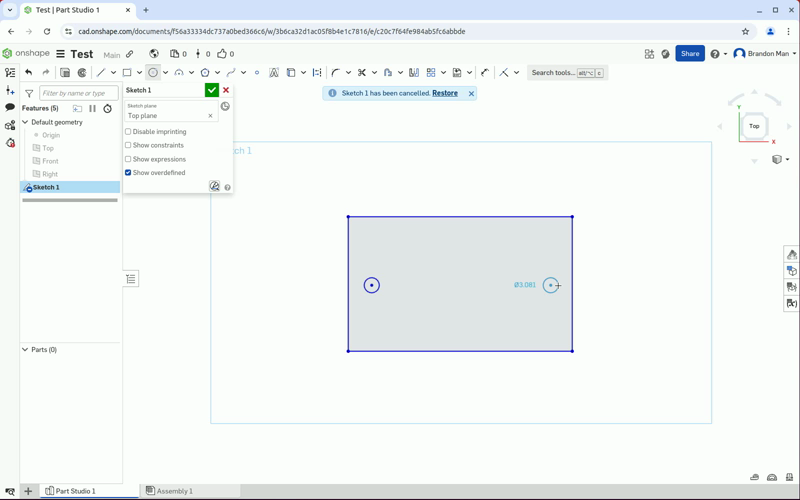
click(558, 285)
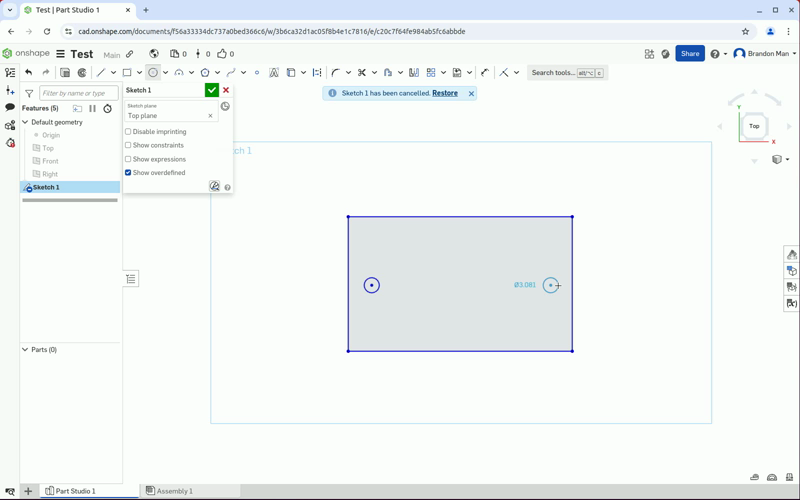
key(esc)
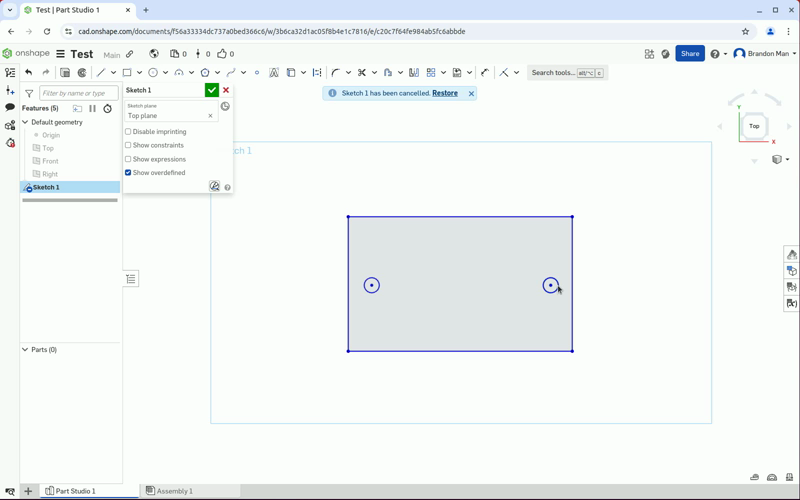
mouse_move(404, 313)
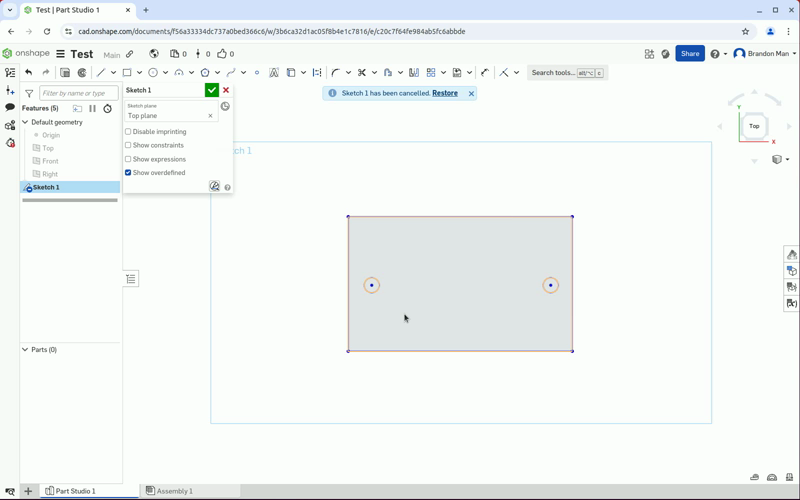
click(404, 313)
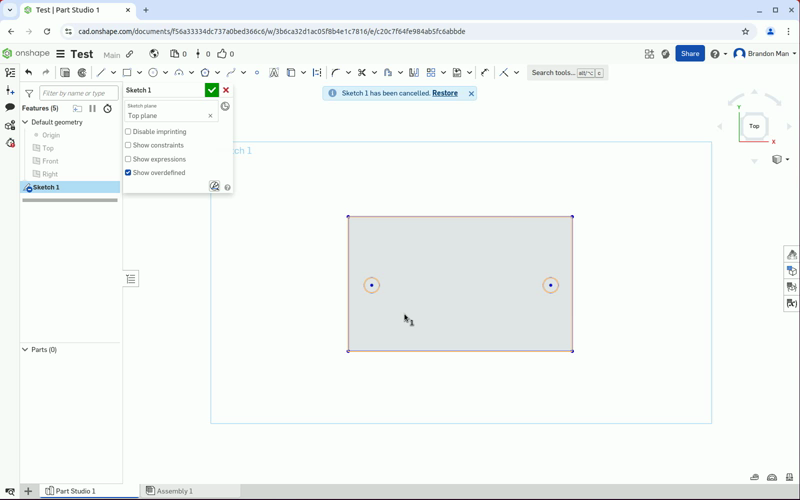
mouse_move(73, 352)
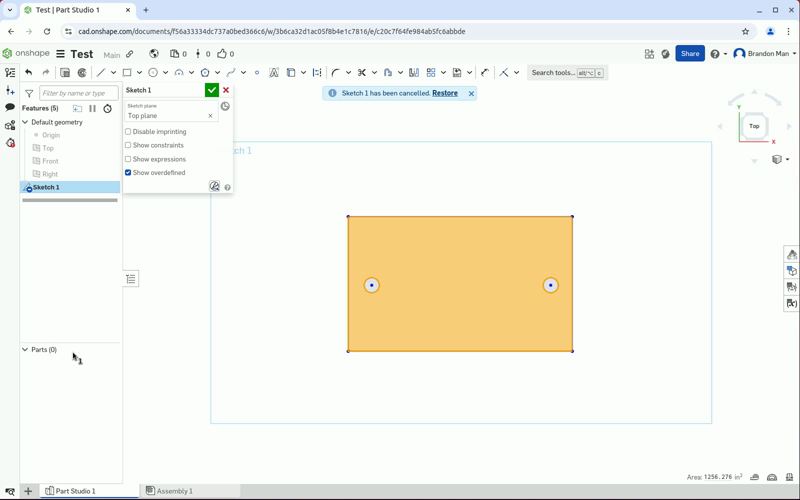
key(shift+y)
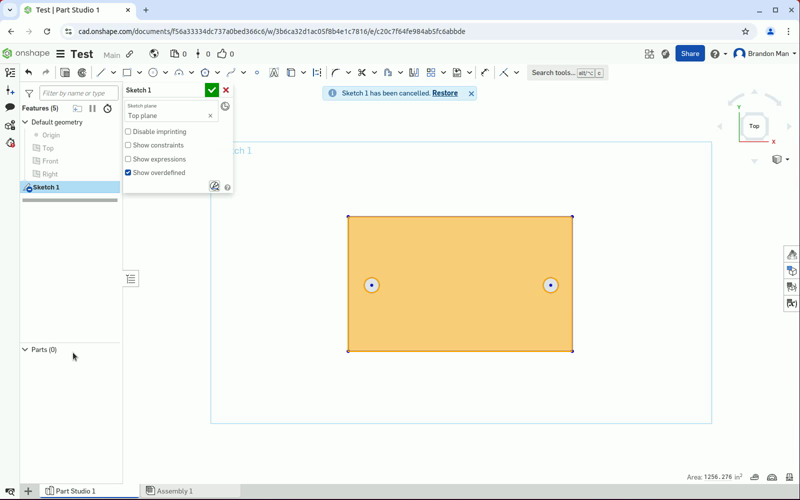
key(shift+e)
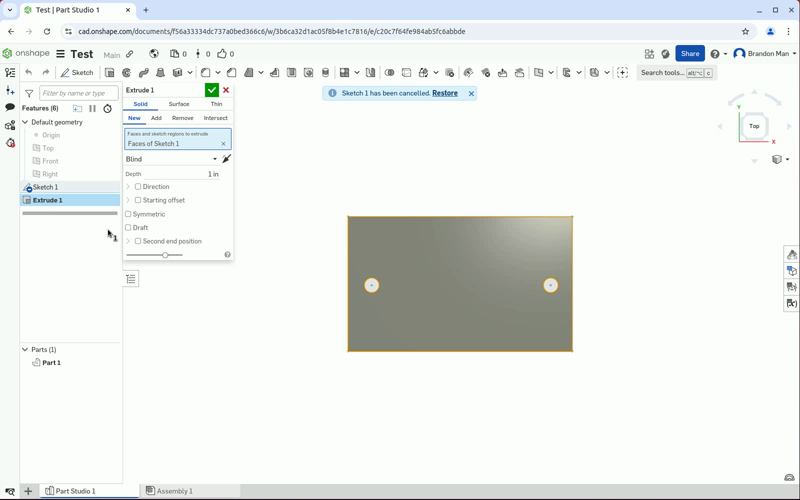
mouse_move(143, 106)
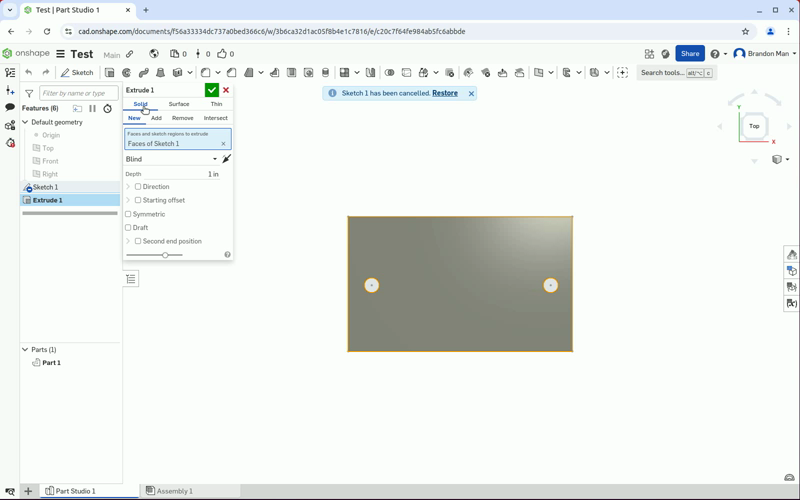
click(143, 106)
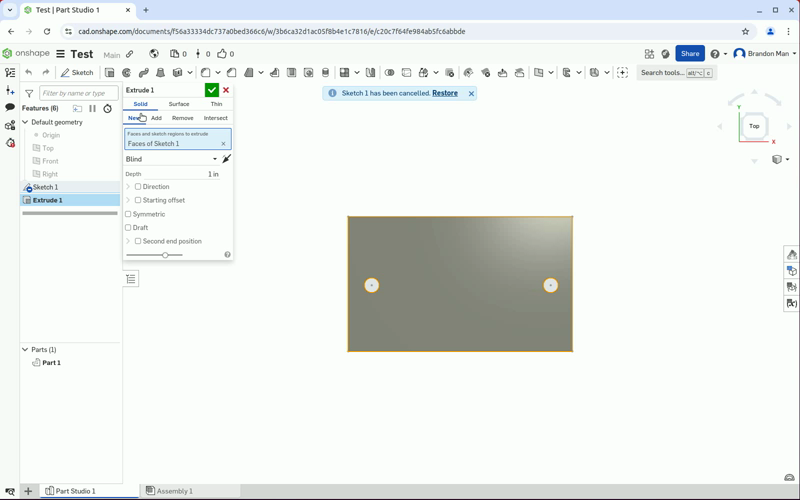
mouse_move(137, 120)
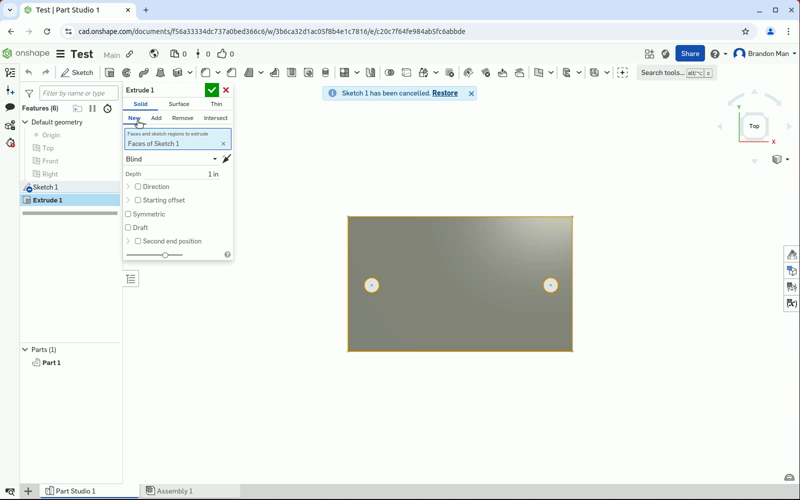
click(137, 120)
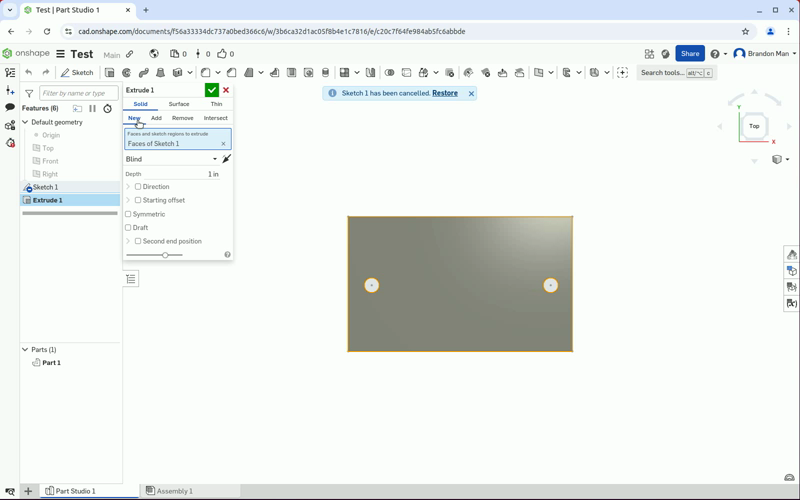
key(tab, 4)
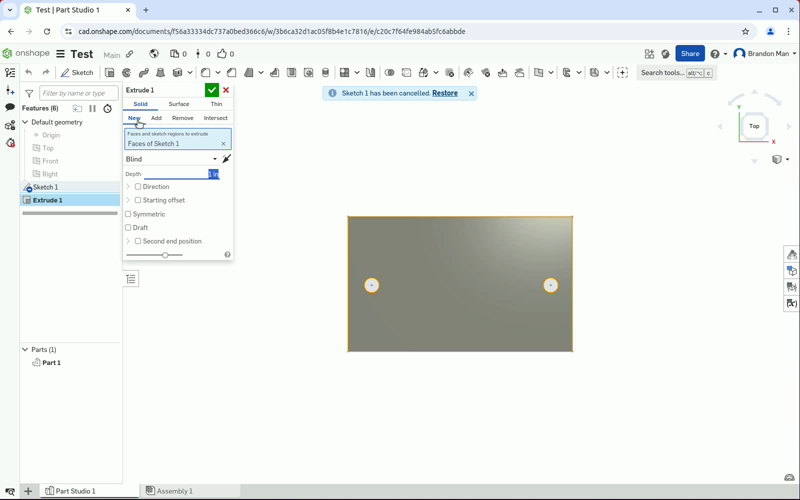
text(3.611)
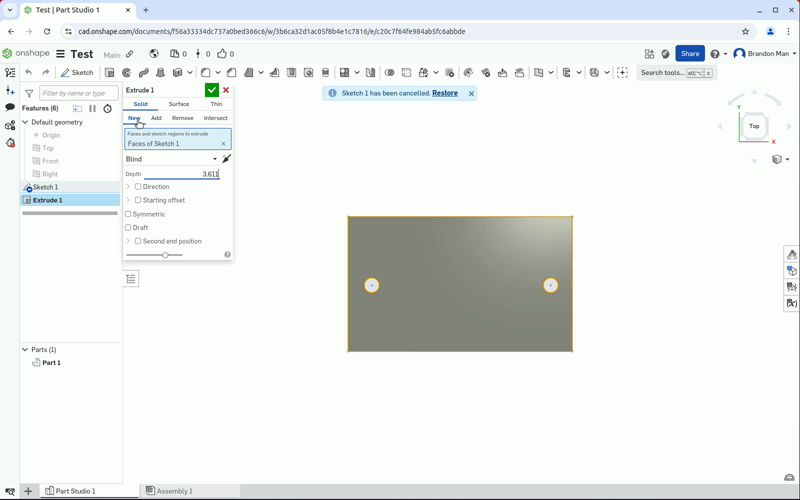
key(enter)
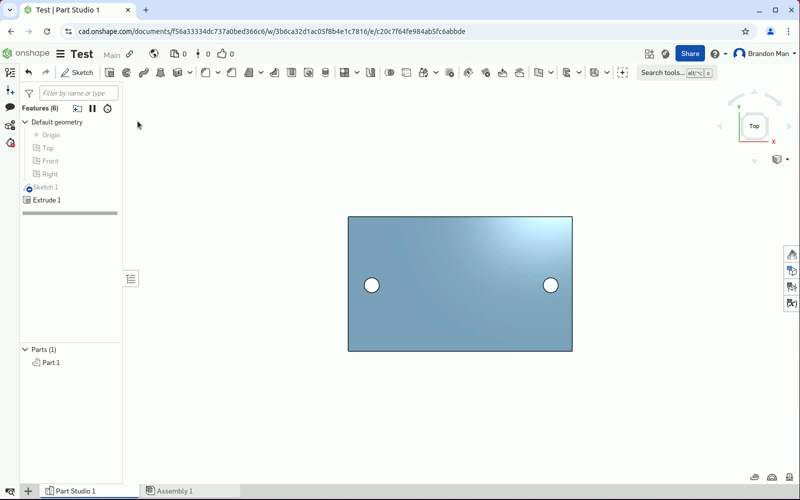
key(shift+h)
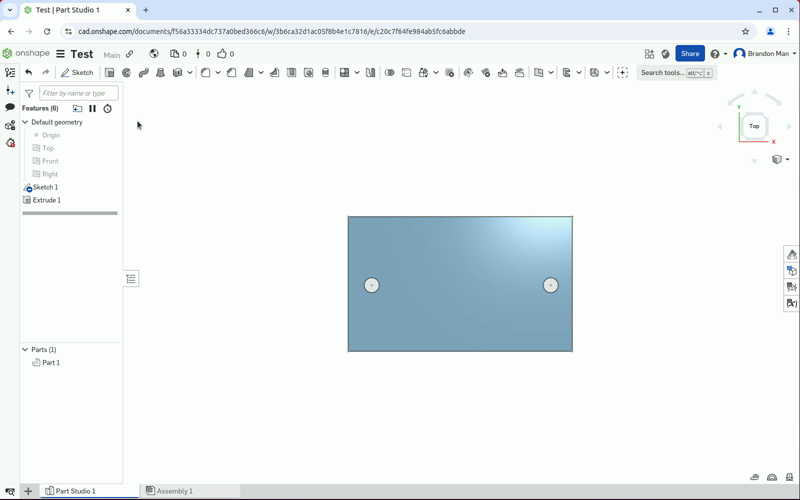
key(shift+h)
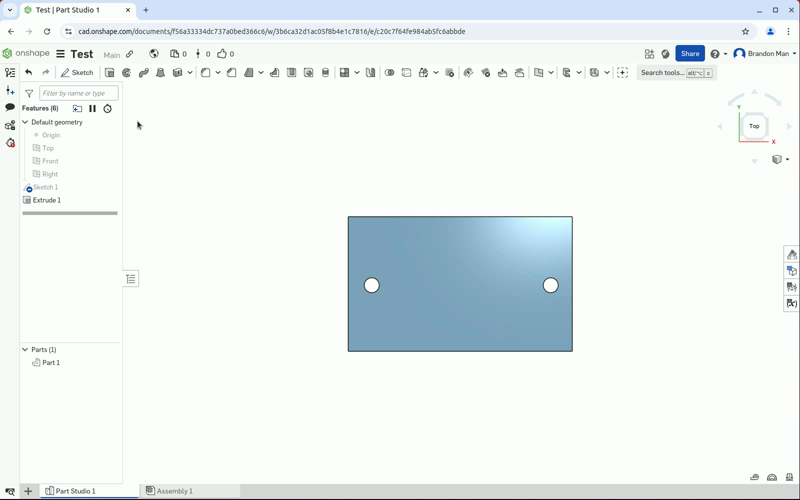
mouse_move(73, 189)
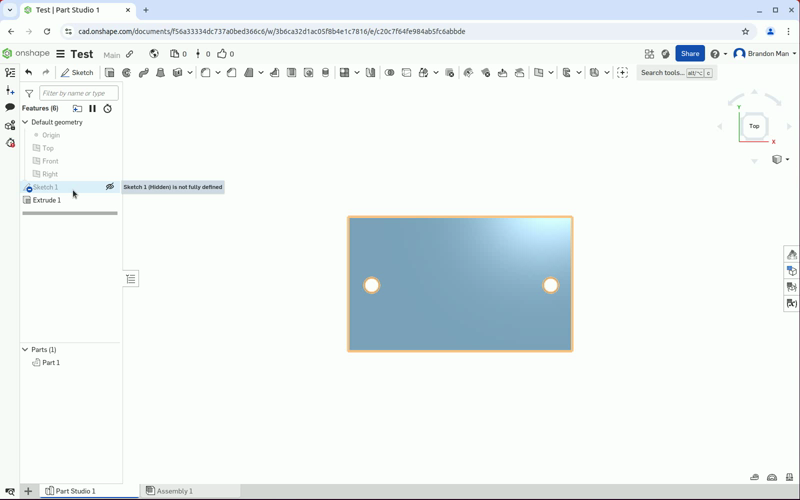
click(73, 189)
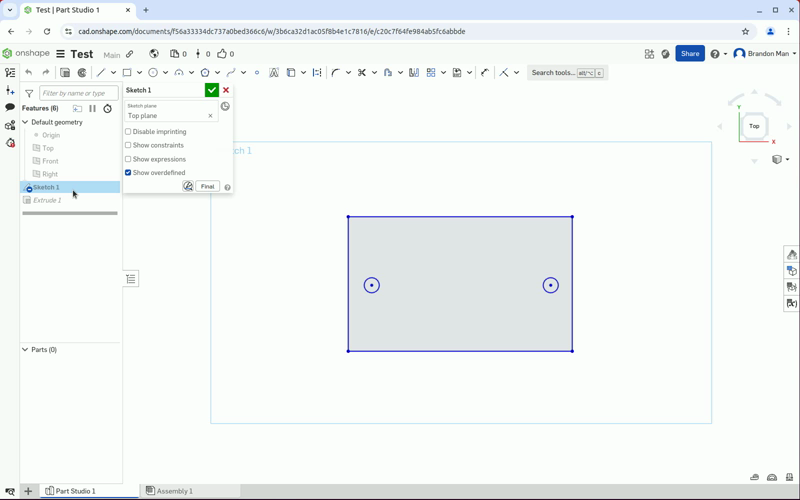
mouse_move(229, 92)
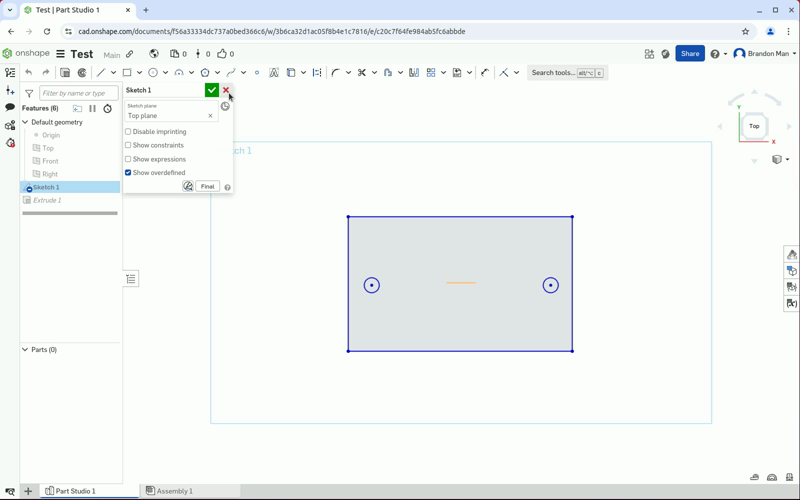
click(229, 92)
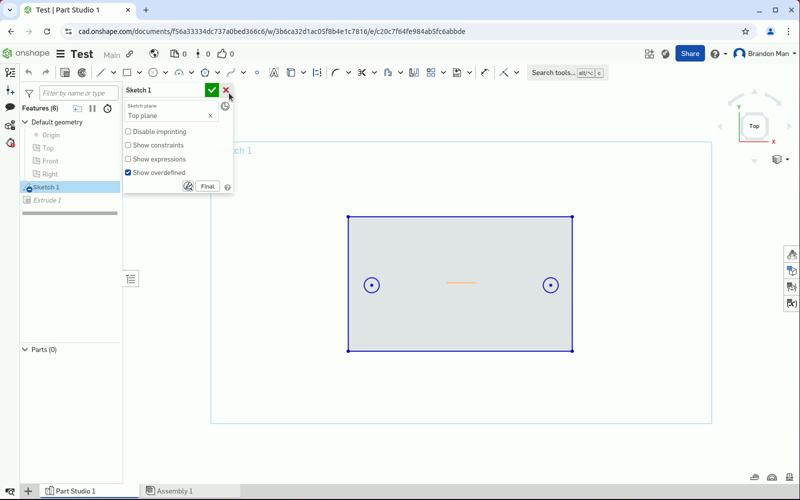
key(shift+s)
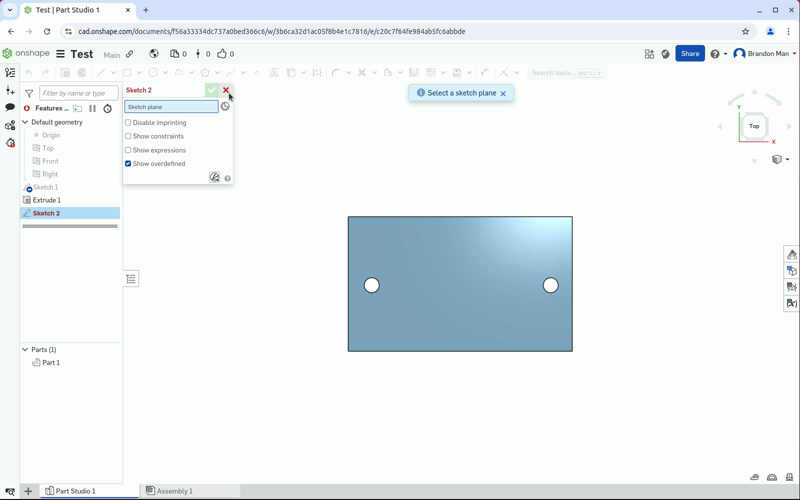
mouse_move(73, 150)
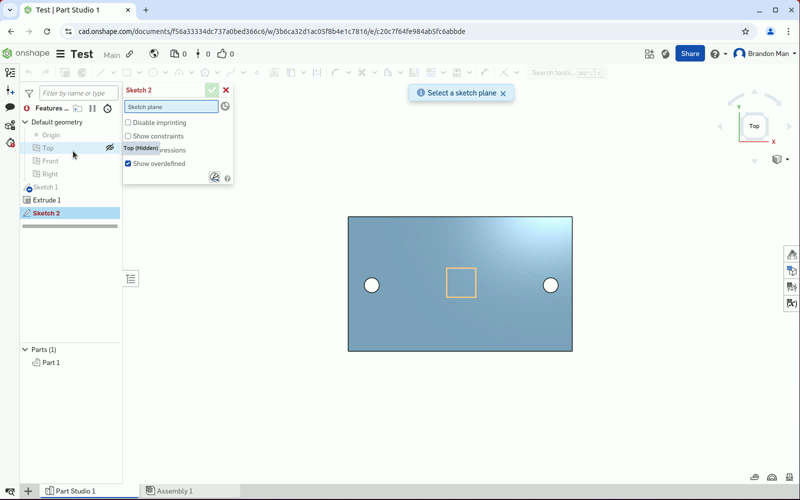
click(73, 150)
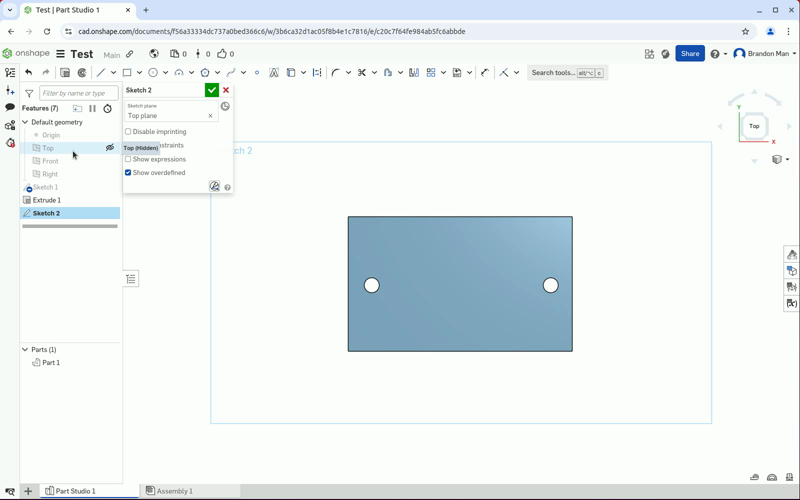
mouse_move(73, 352)
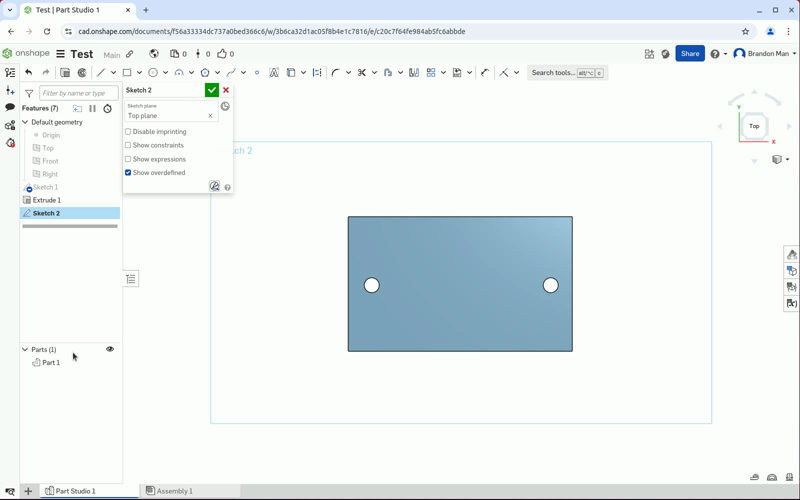
key(y)
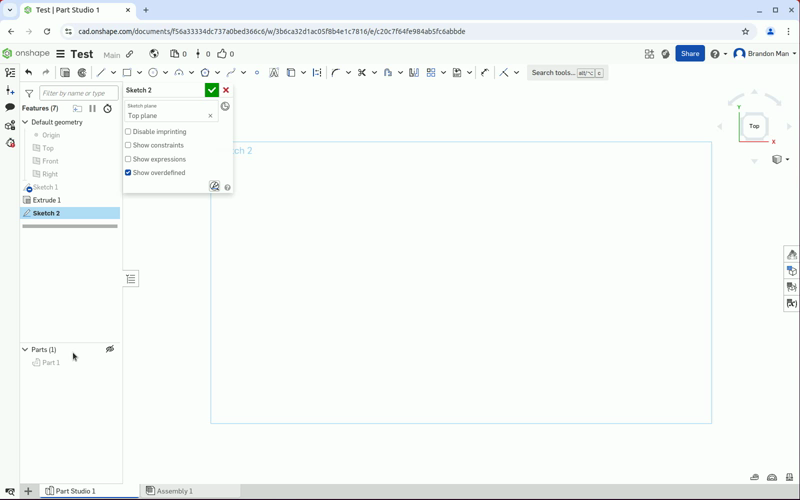
key(c)
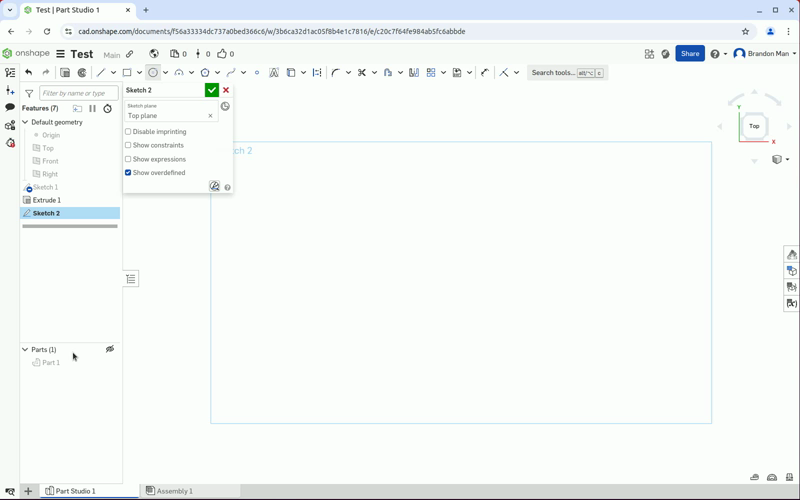
key_down(shift)
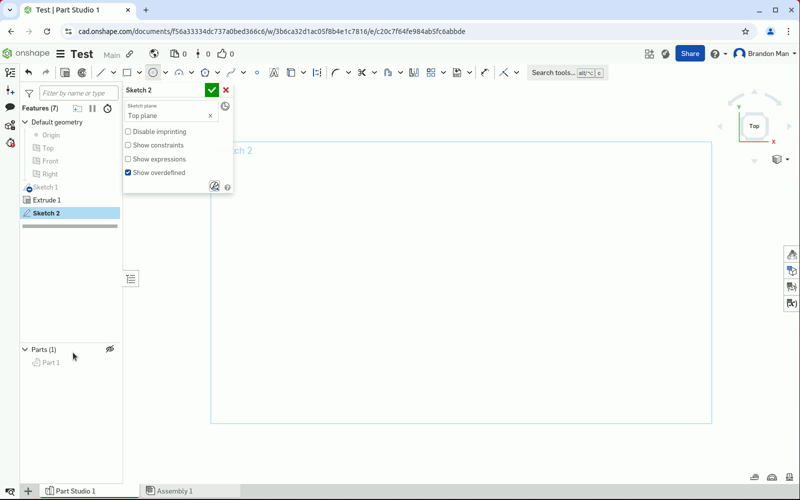
mouse_move(371, 282)
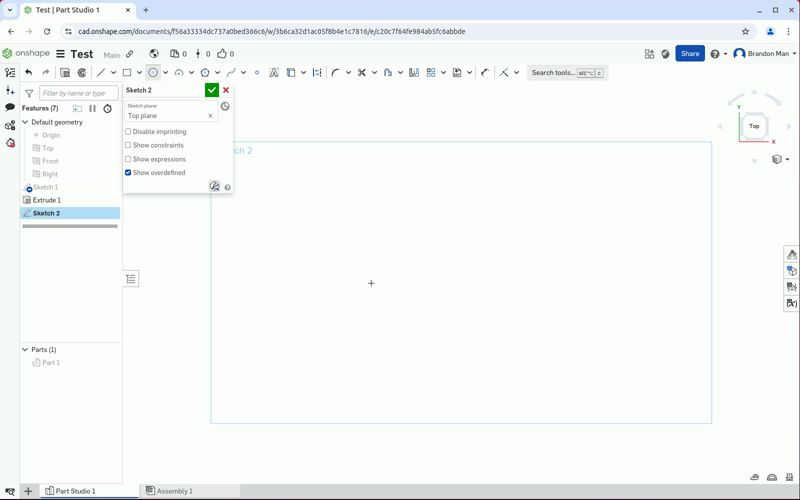
click(371, 282)
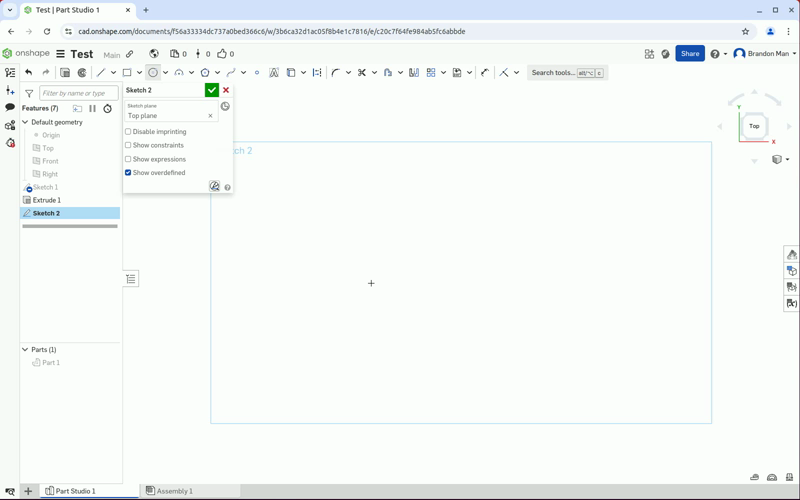
key_up(shift)
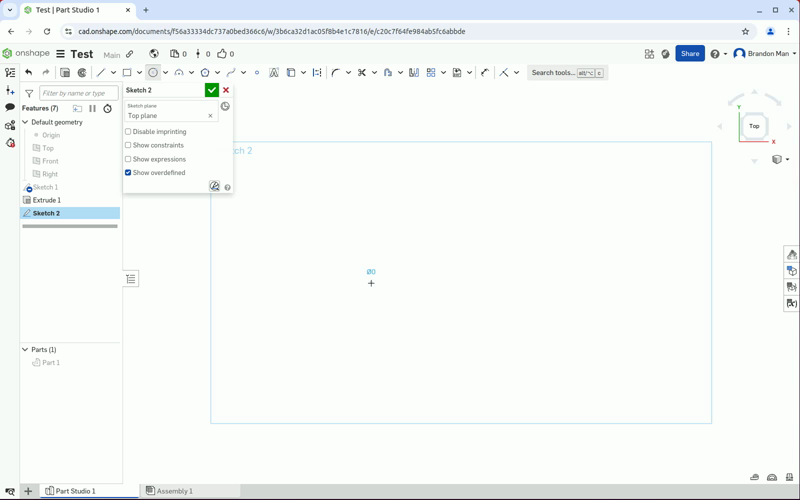
mouse_move(378, 282)
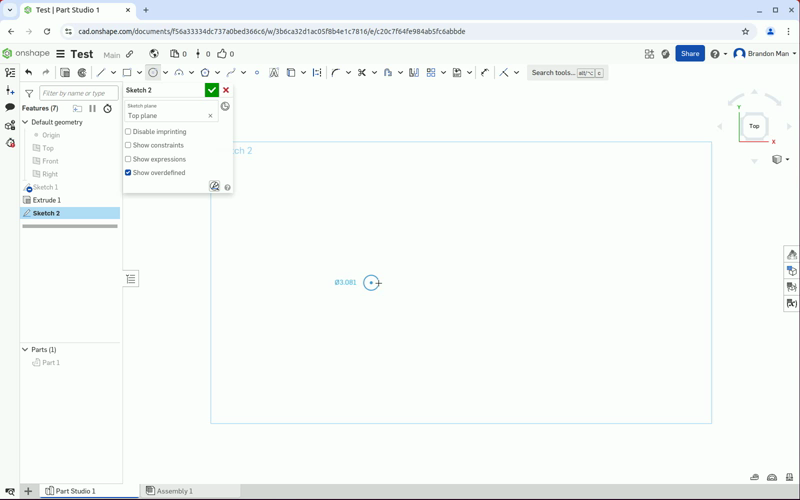
click(378, 282)
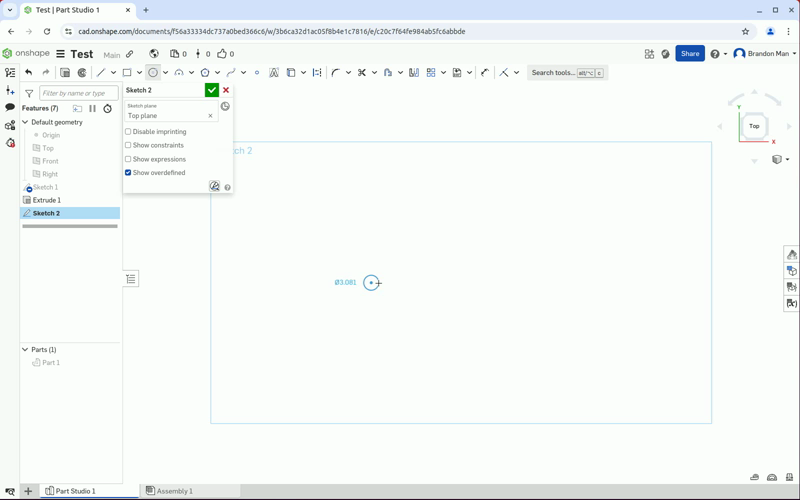
key(esc)
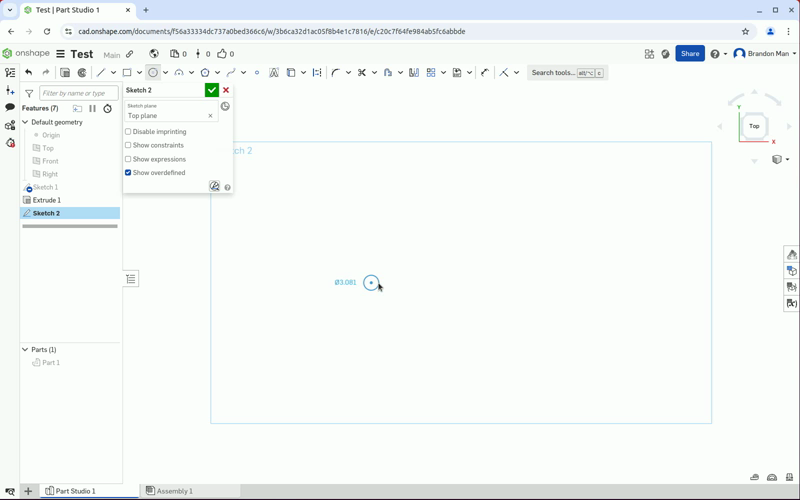
mouse_move(375, 286)
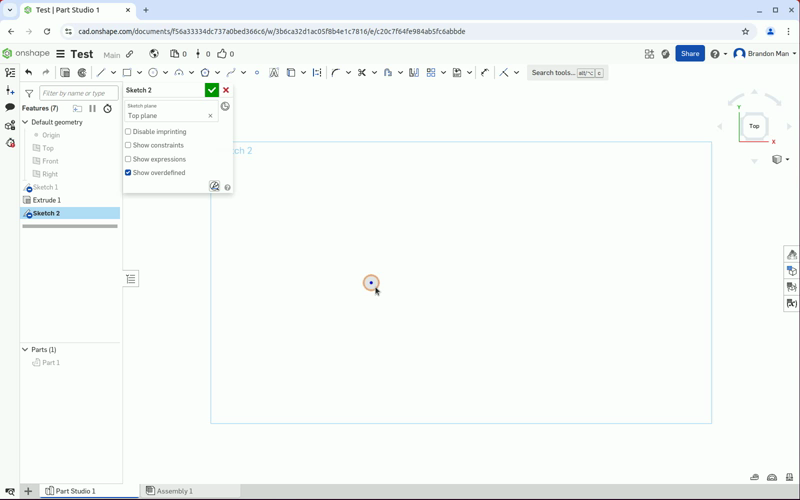
scroll(6)
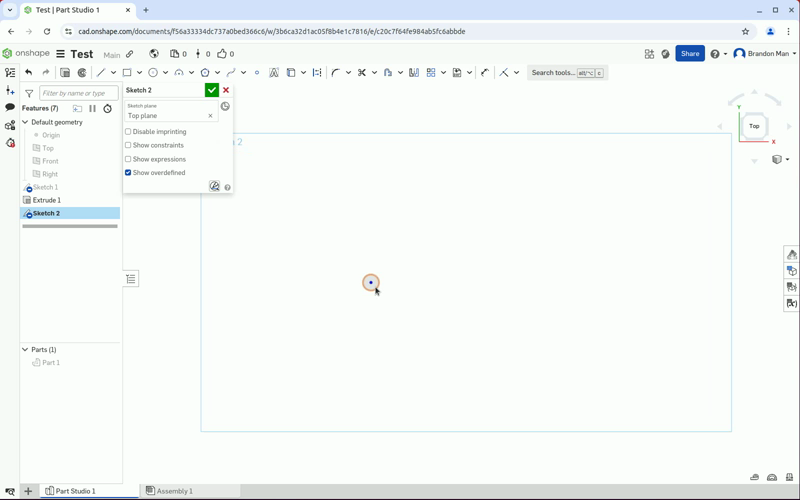
scroll(6)
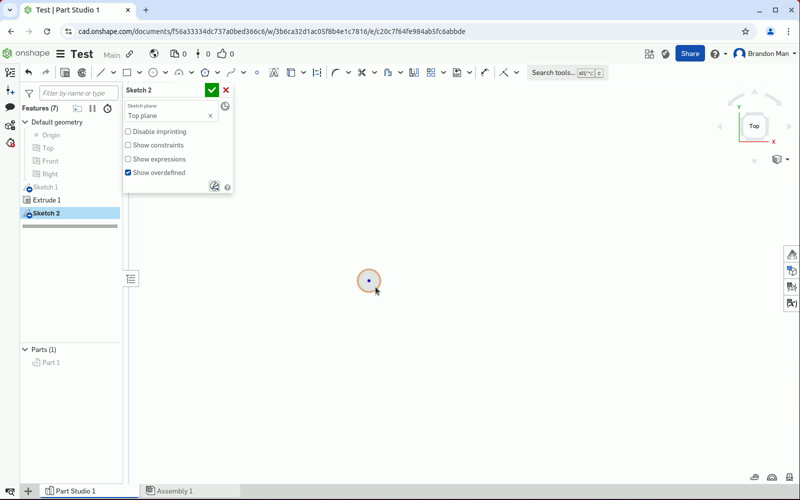
scroll(6)
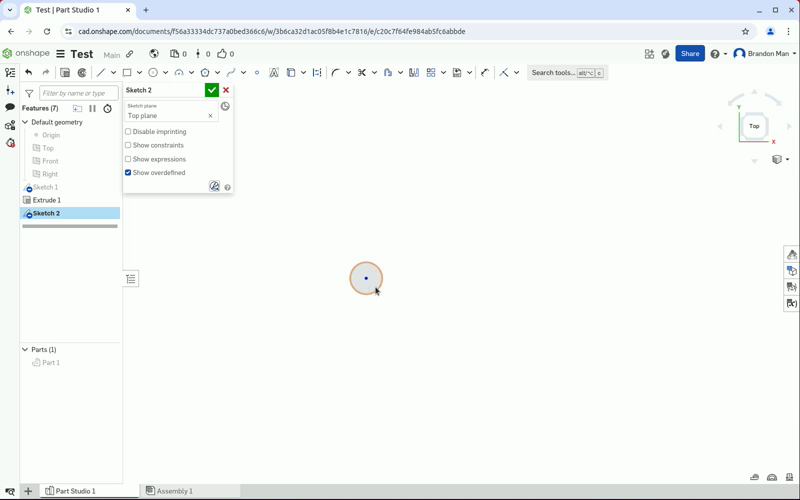
scroll(6)
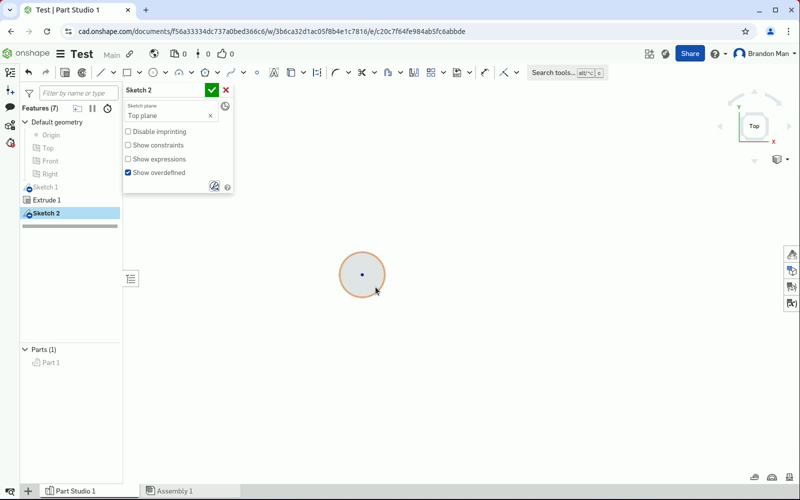
scroll(6)
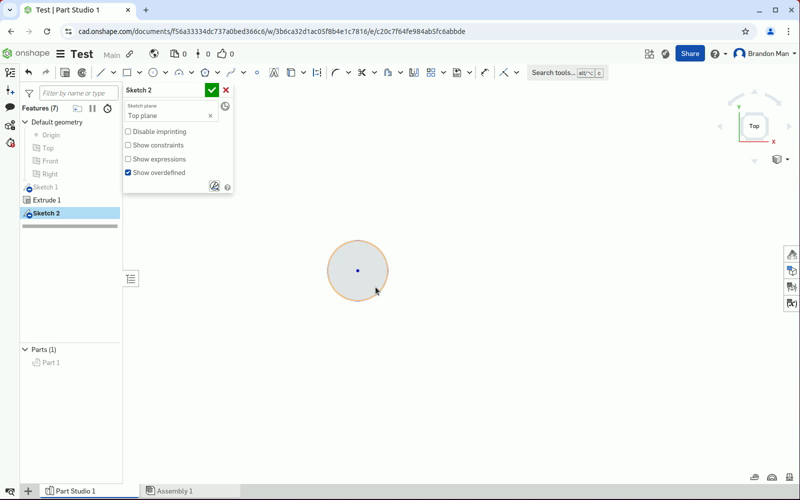
scroll(6)
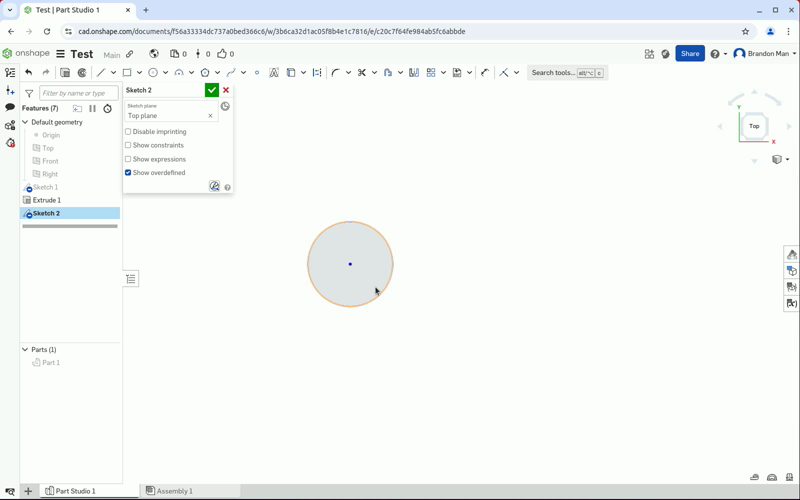
scroll(6)
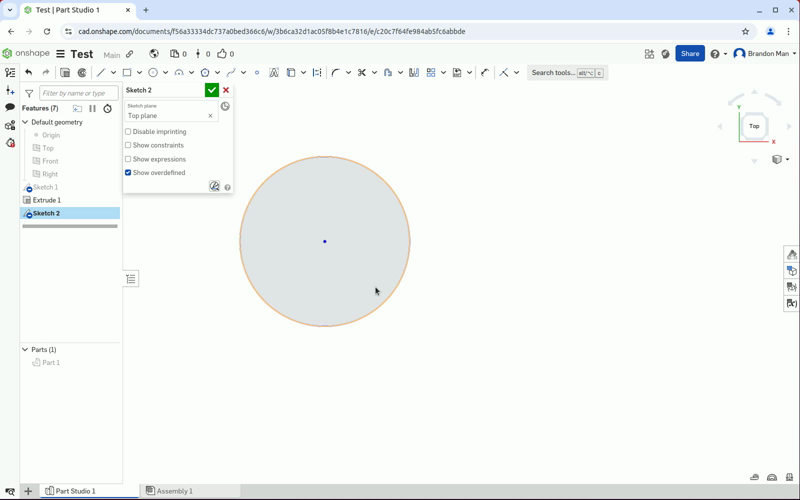
click(375, 286)
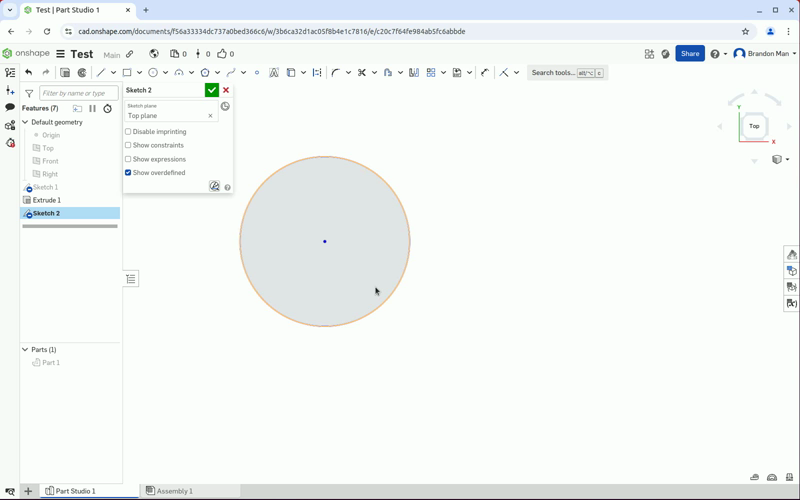
scroll(-6)
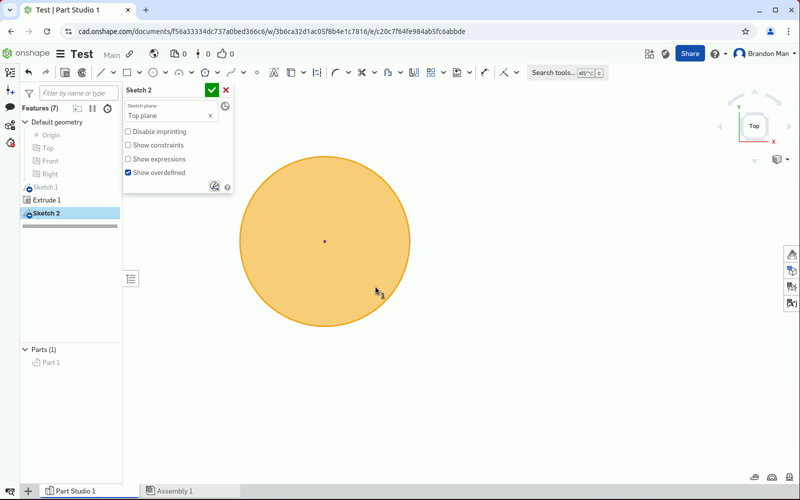
scroll(-6)
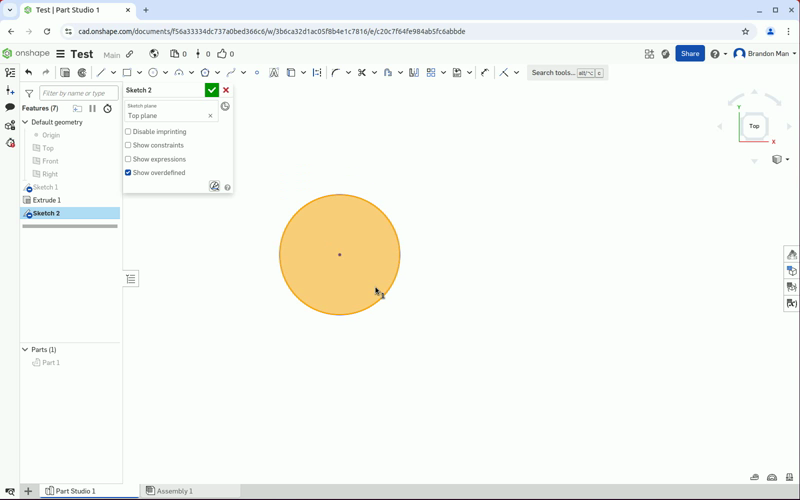
scroll(-6)
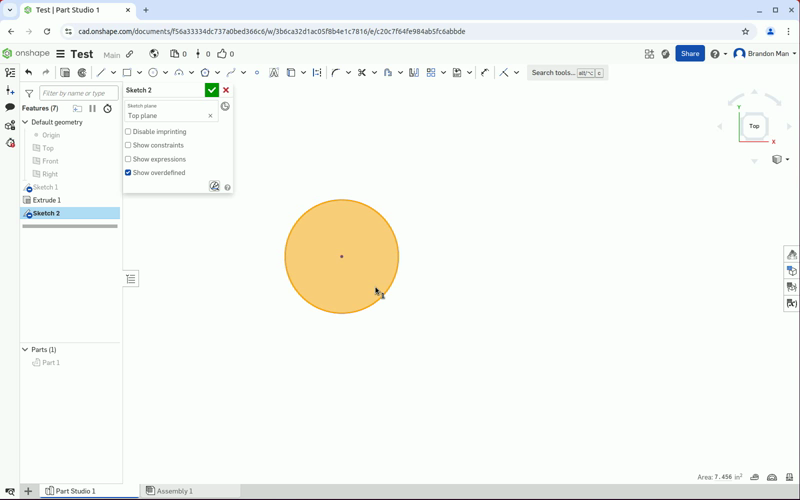
scroll(-6)
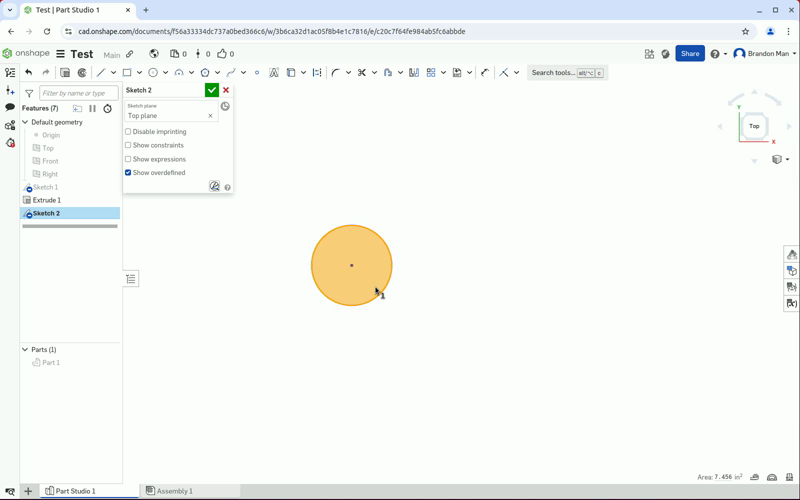
scroll(-6)
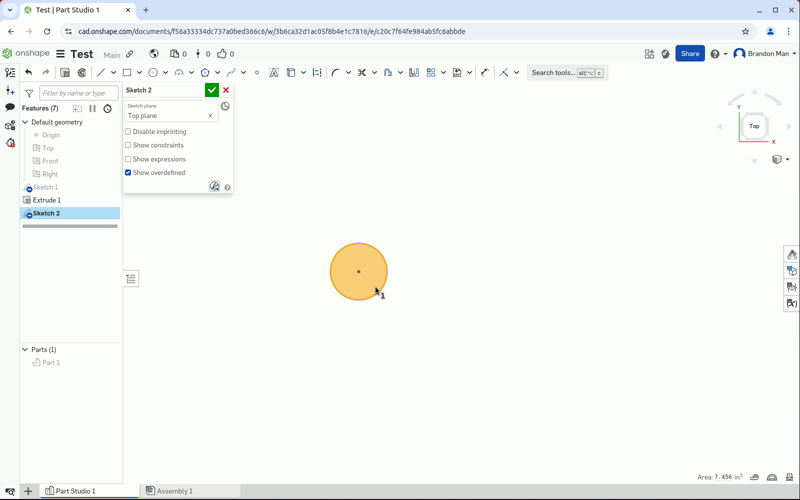
scroll(-6)
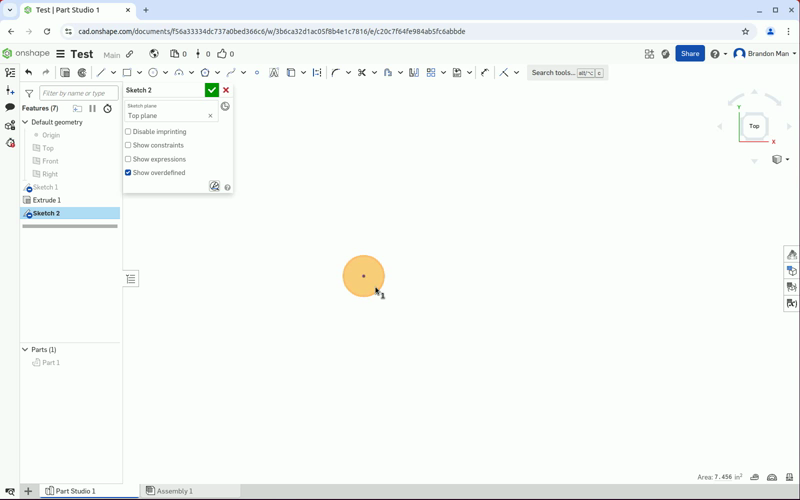
scroll(-6)
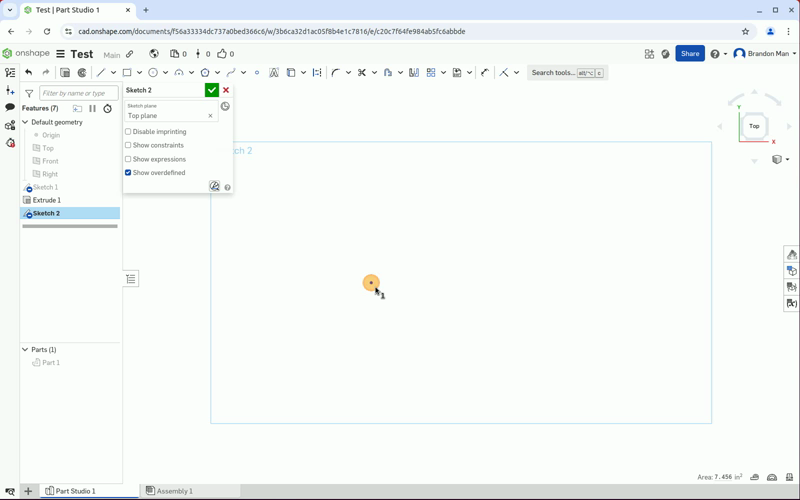
mouse_move(73, 352)
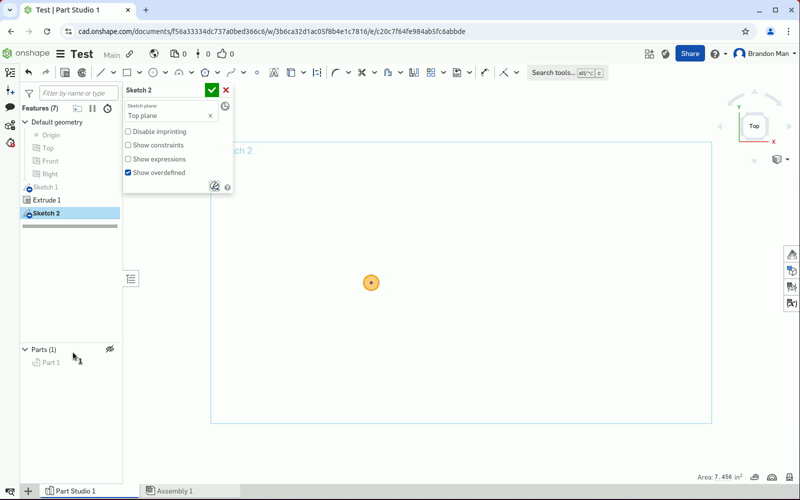
key(shift+y)
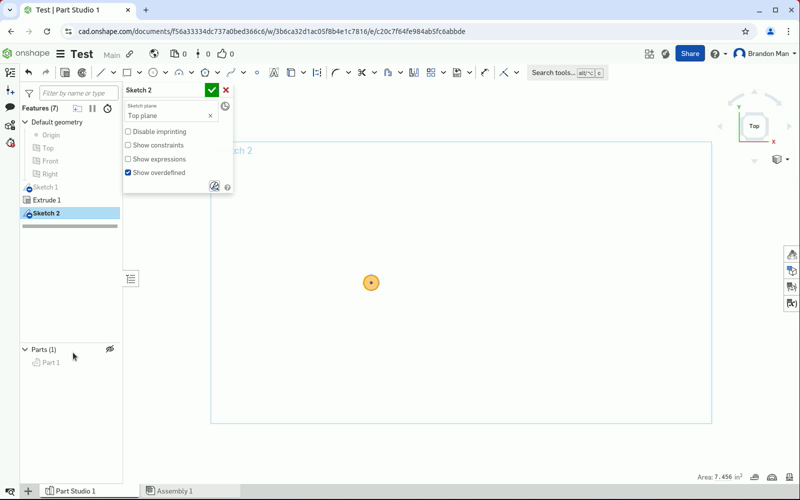
key(shift+e)
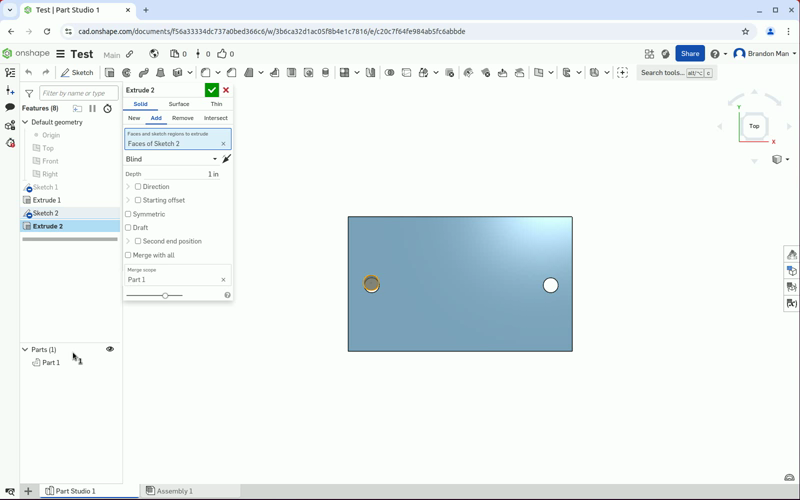
mouse_move(143, 106)
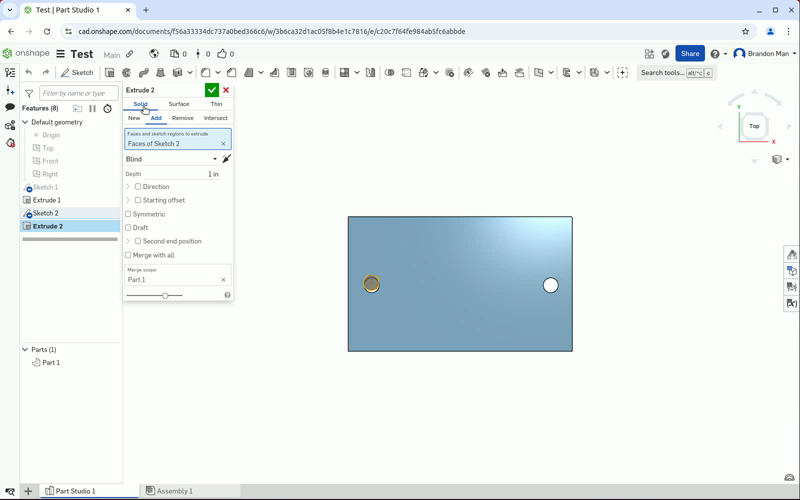
click(143, 106)
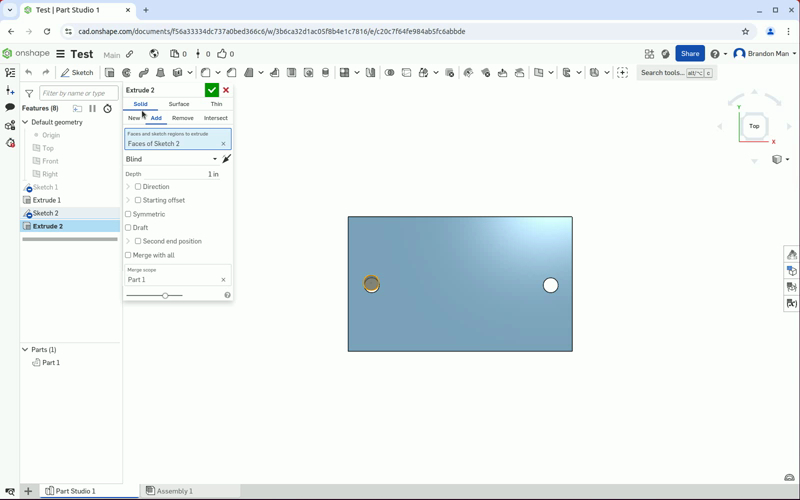
mouse_move(137, 120)
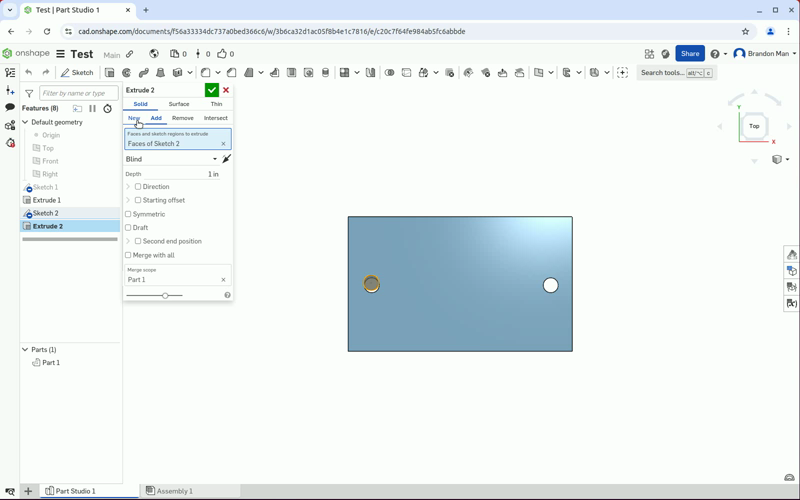
click(137, 120)
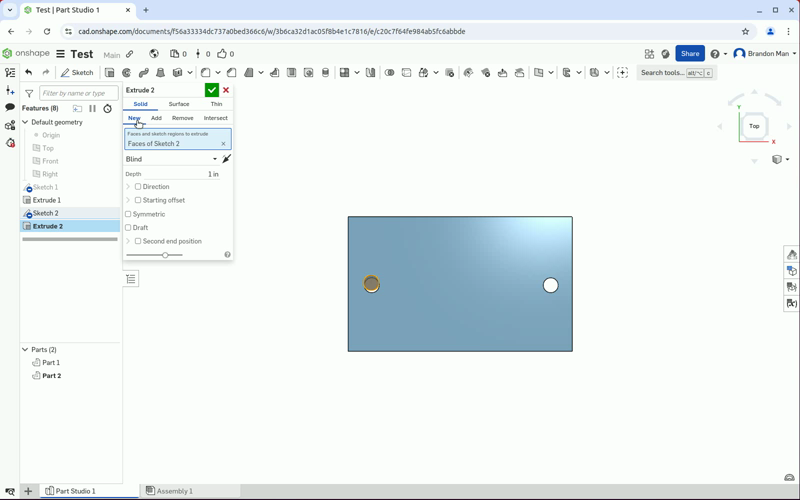
key(tab, 4)
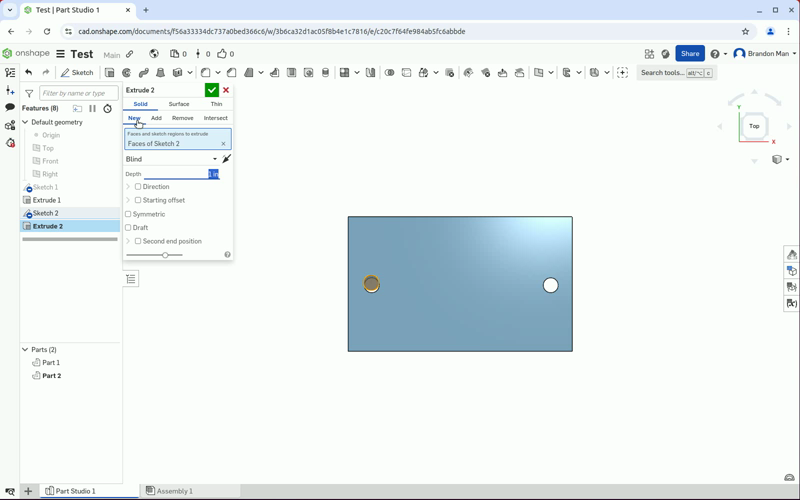
text(15.646)
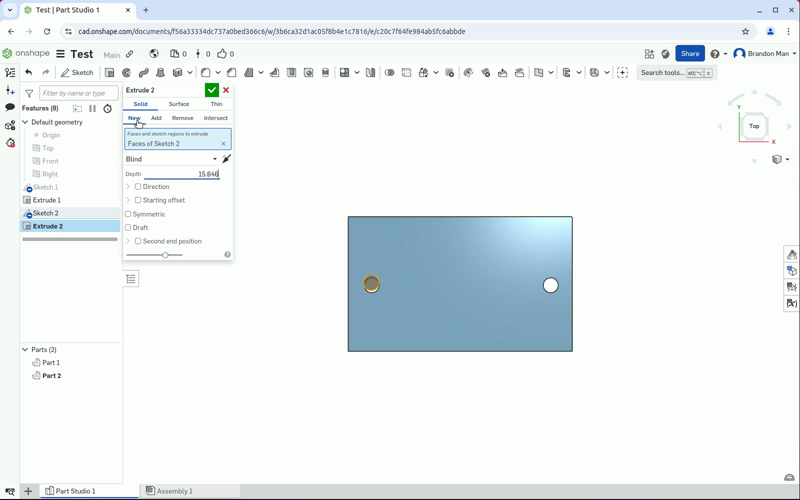
key(enter)
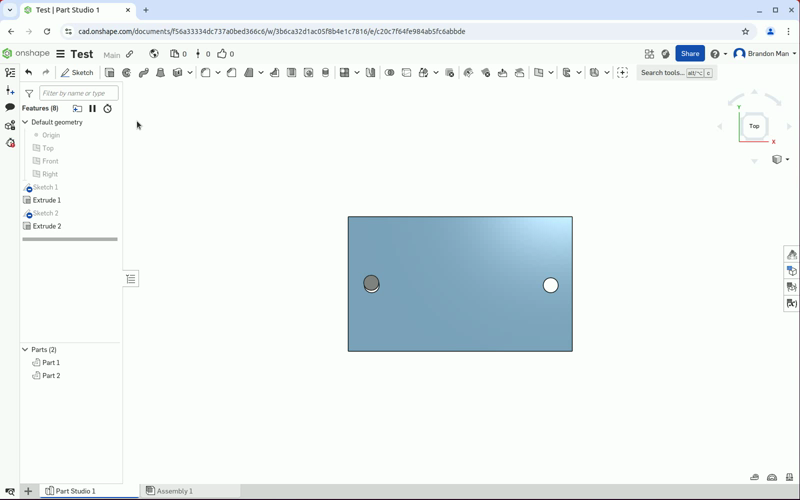
key(shift+h)
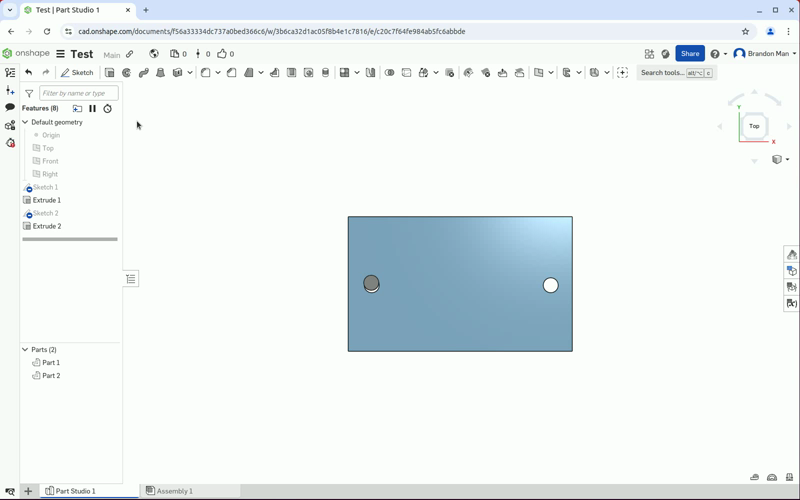
key(shift+h)
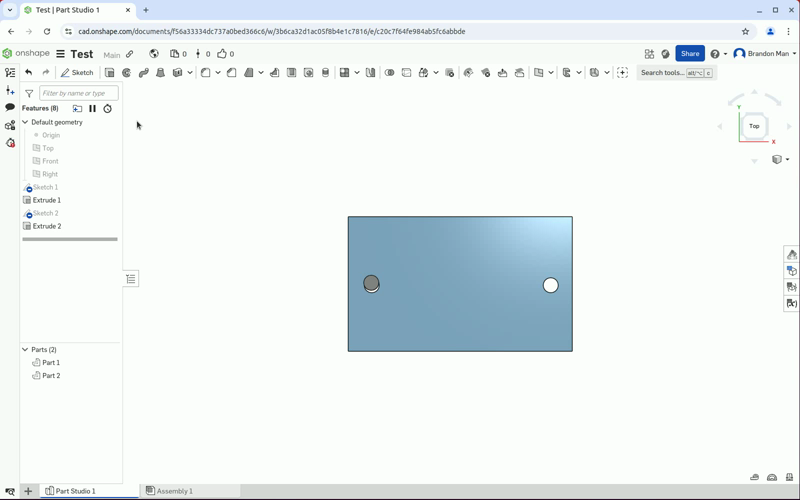
mouse_move(73, 189)
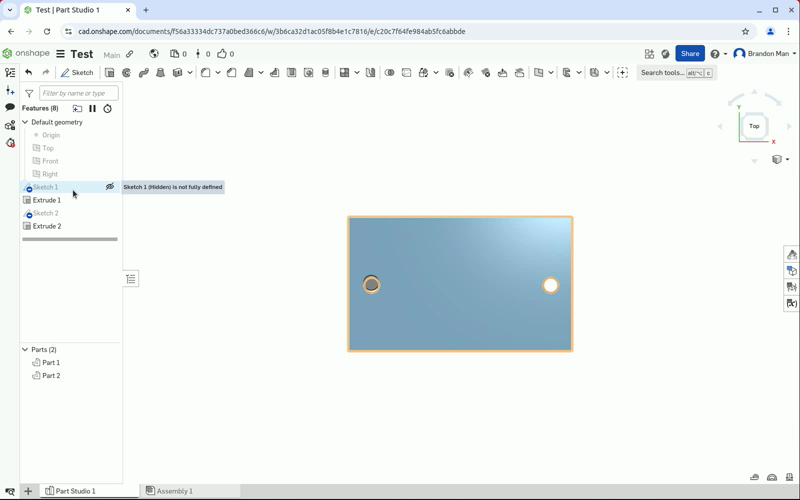
click(73, 189)
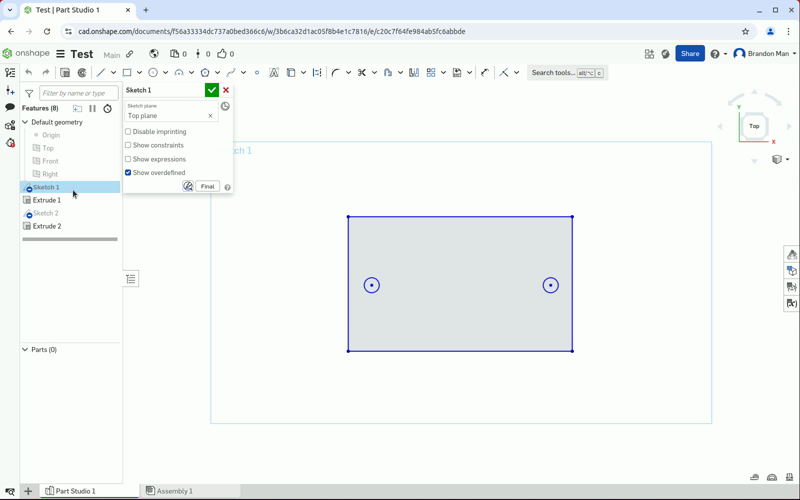
mouse_move(229, 92)
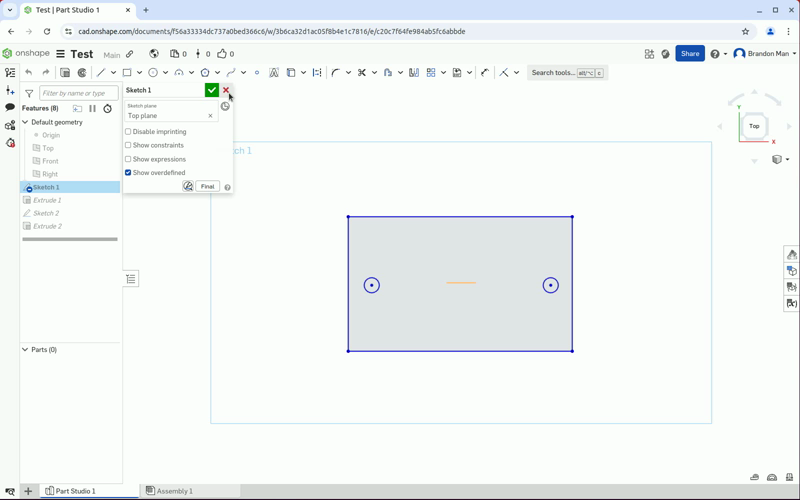
click(229, 92)
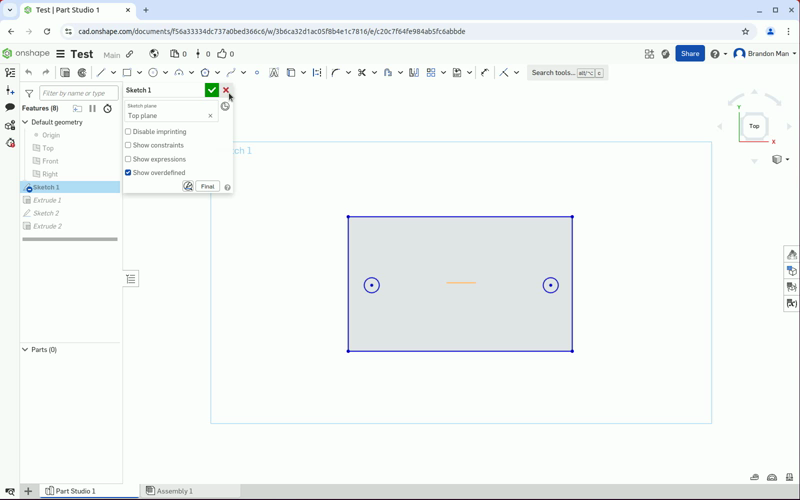
key(shift+s)
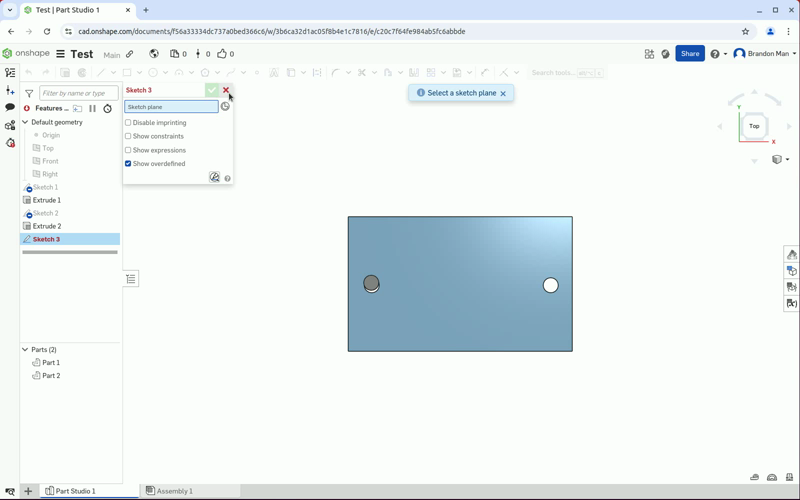
mouse_move(73, 150)
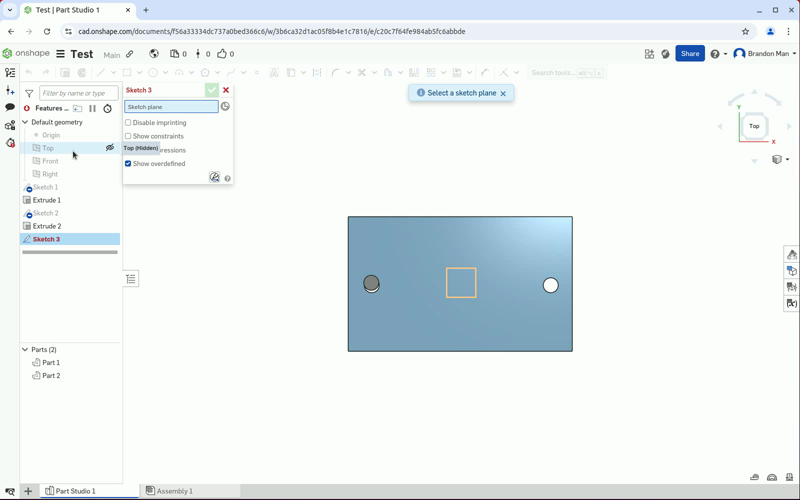
click(73, 150)
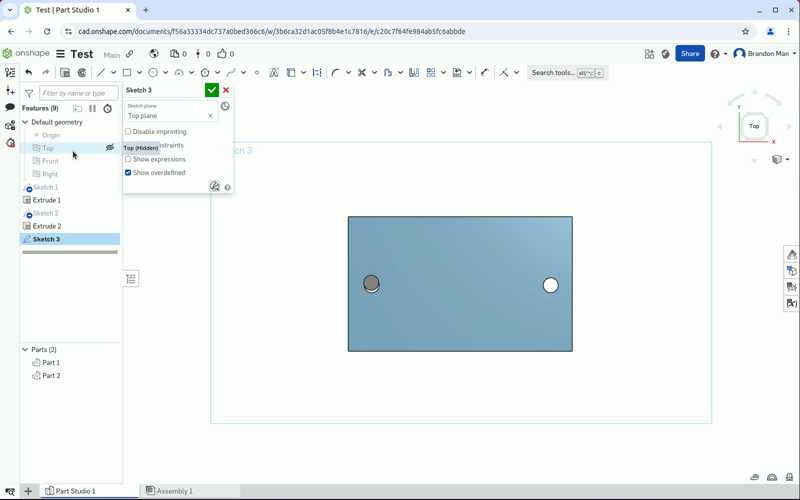
mouse_move(73, 352)
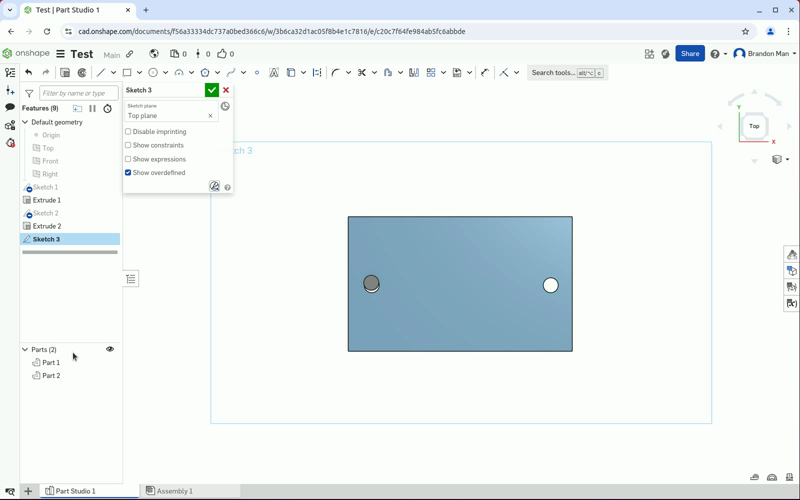
key(y)
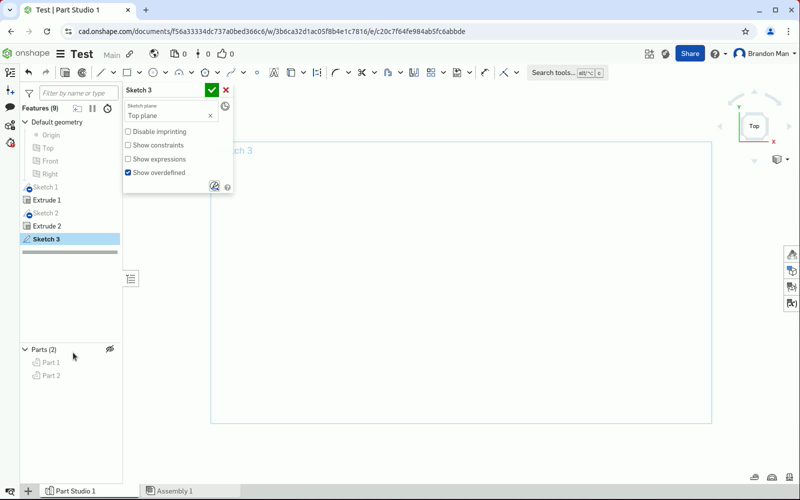
key(c)
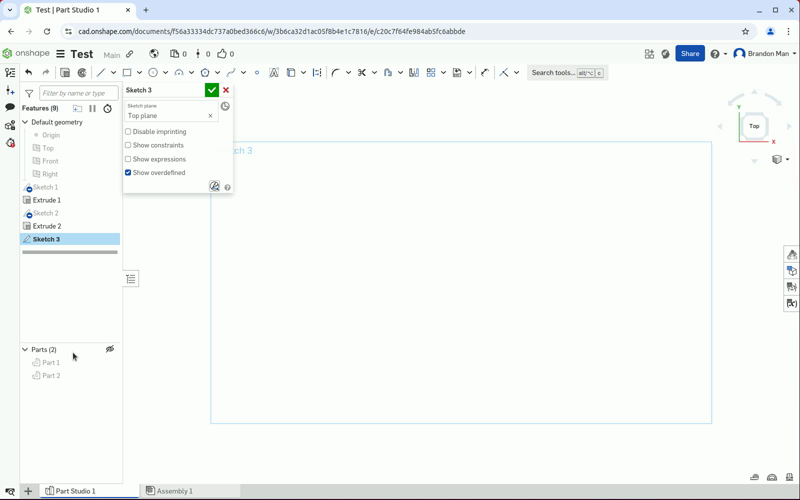
key_down(shift)
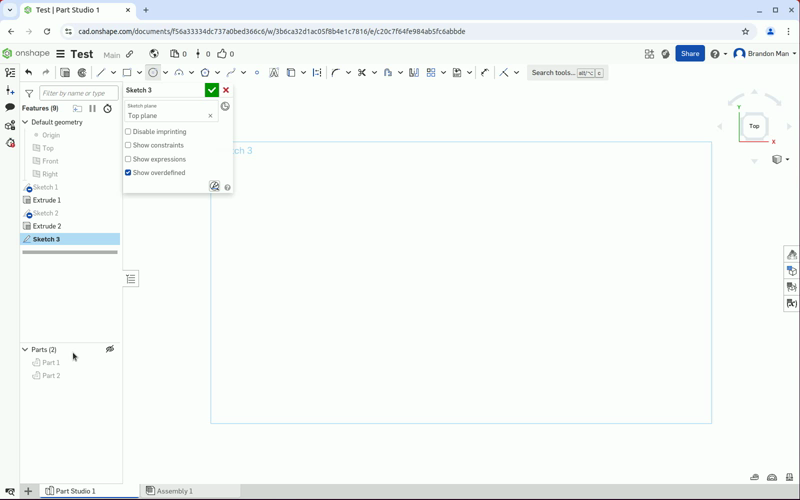
mouse_move(551, 282)
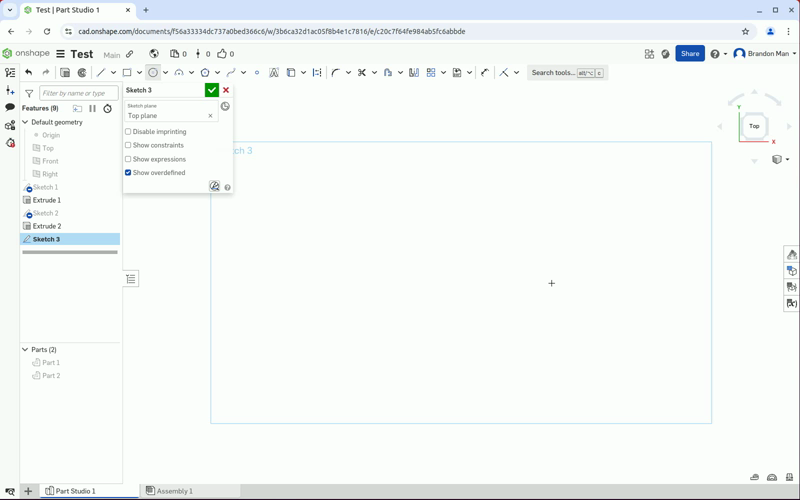
click(551, 282)
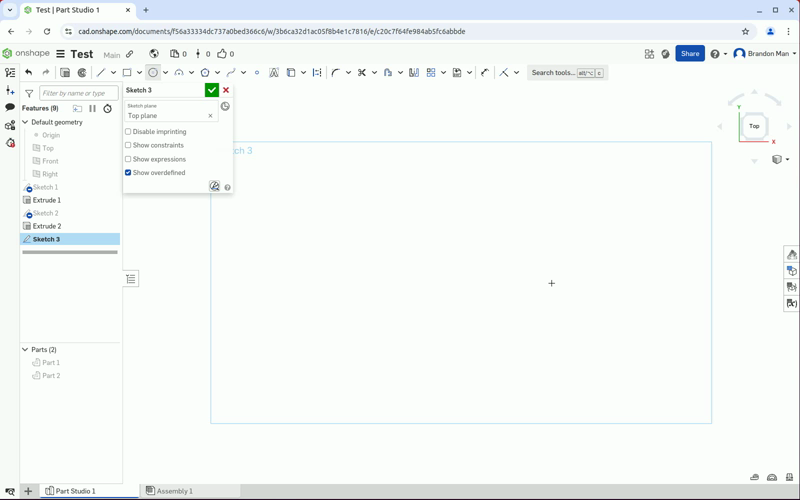
key_up(shift)
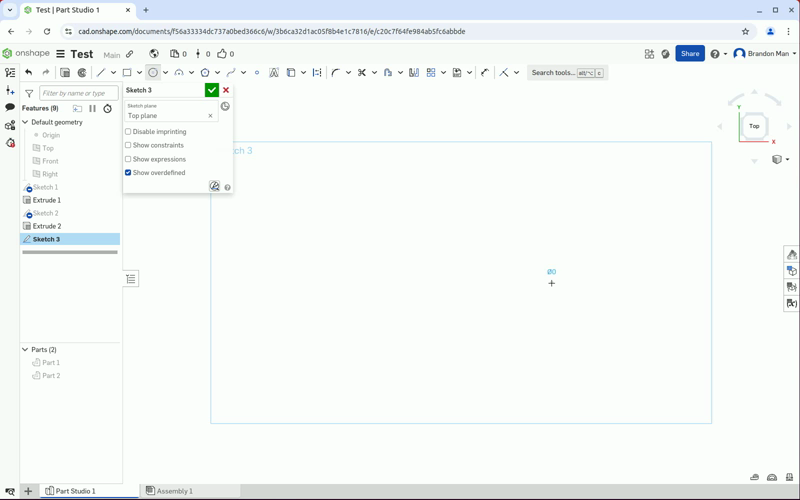
mouse_move(559, 282)
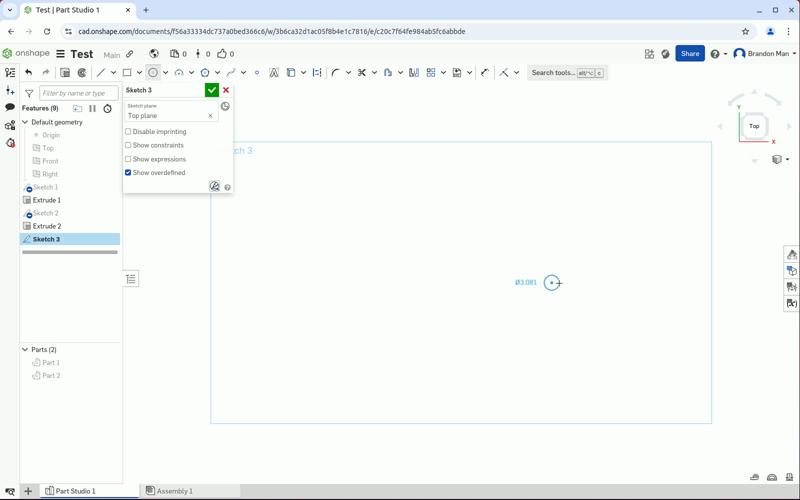
click(559, 282)
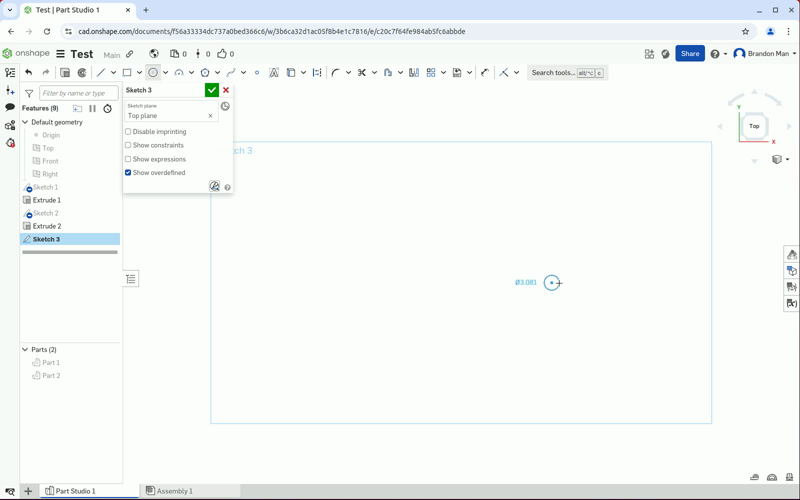
key(esc)
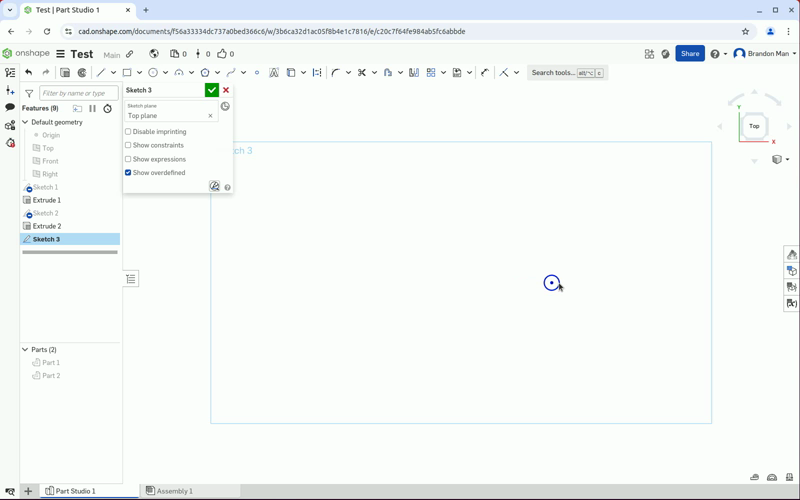
mouse_move(554, 277)
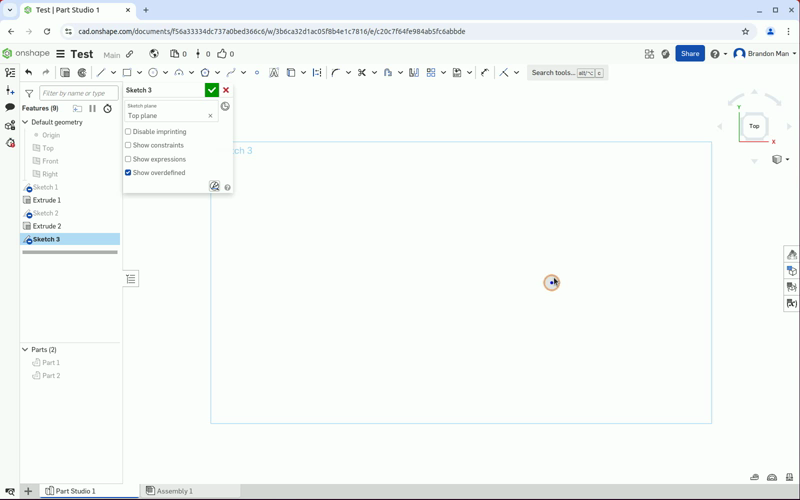
scroll(6)
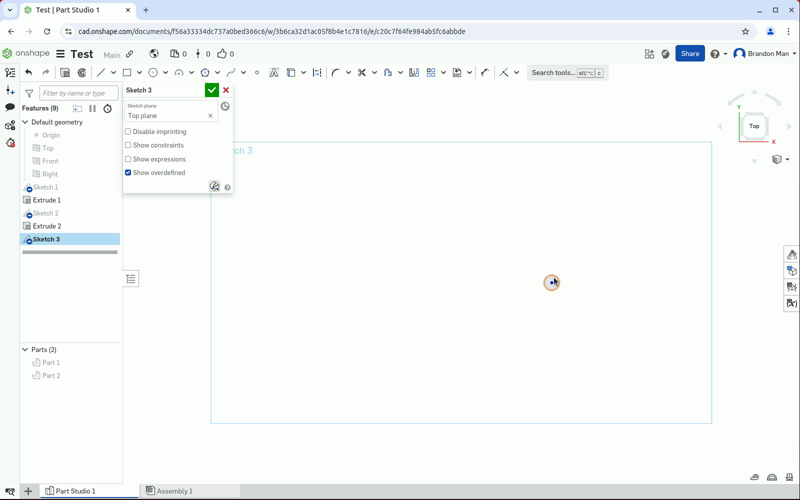
scroll(6)
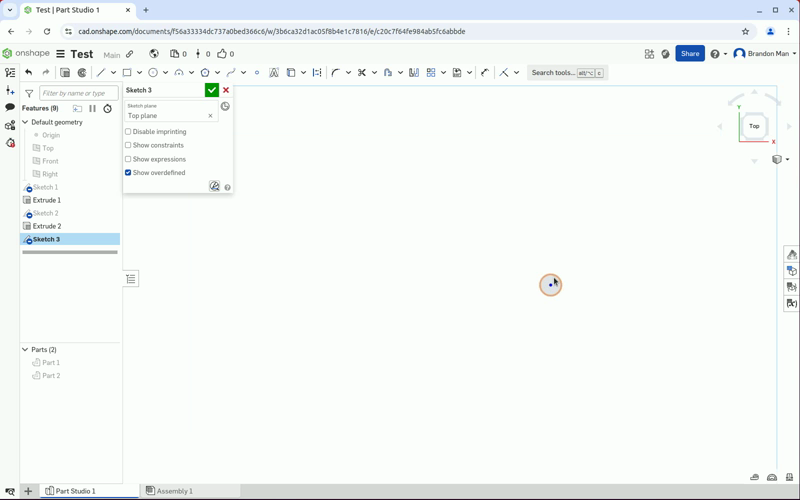
scroll(6)
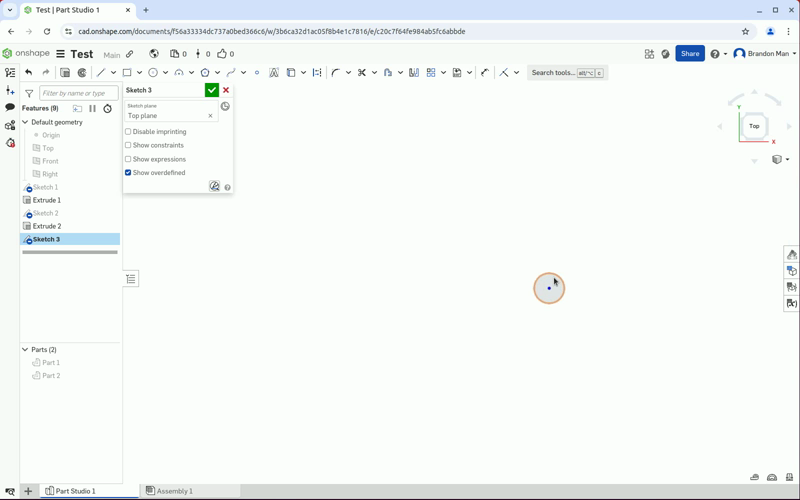
scroll(6)
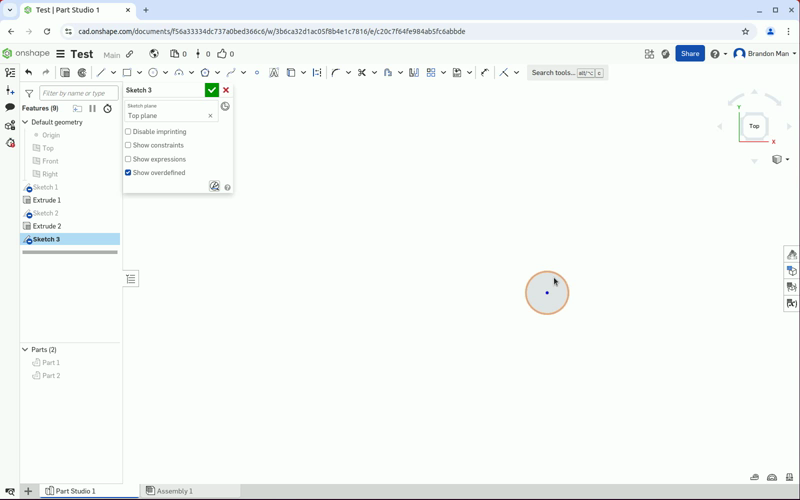
scroll(6)
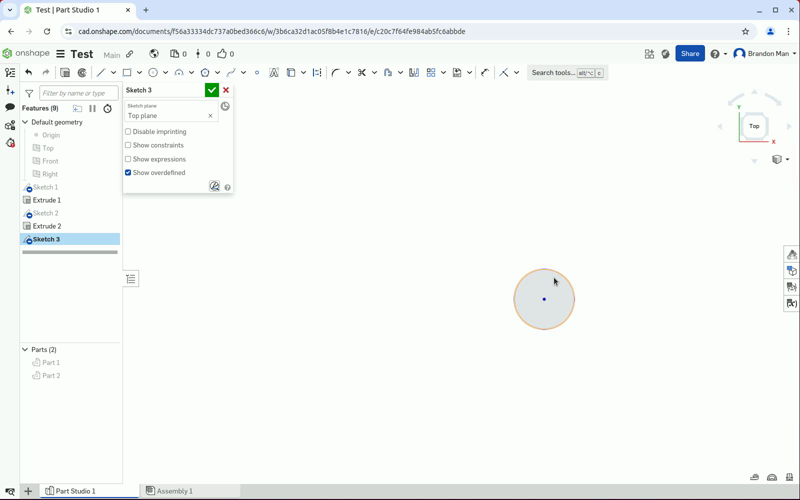
scroll(6)
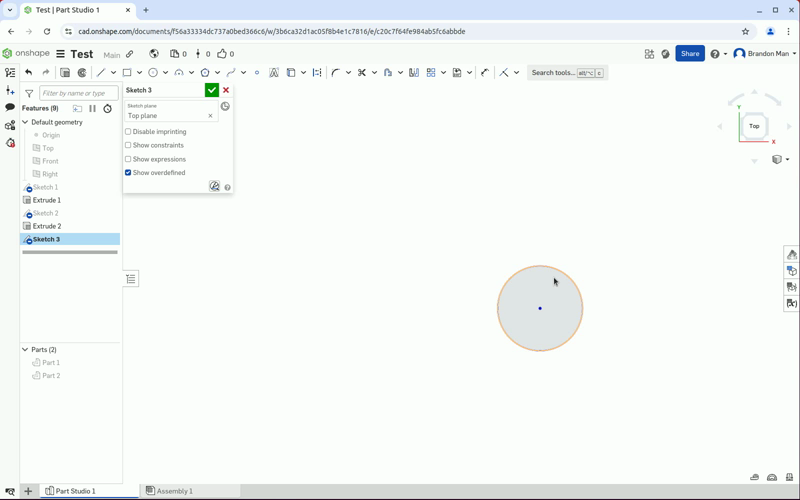
scroll(6)
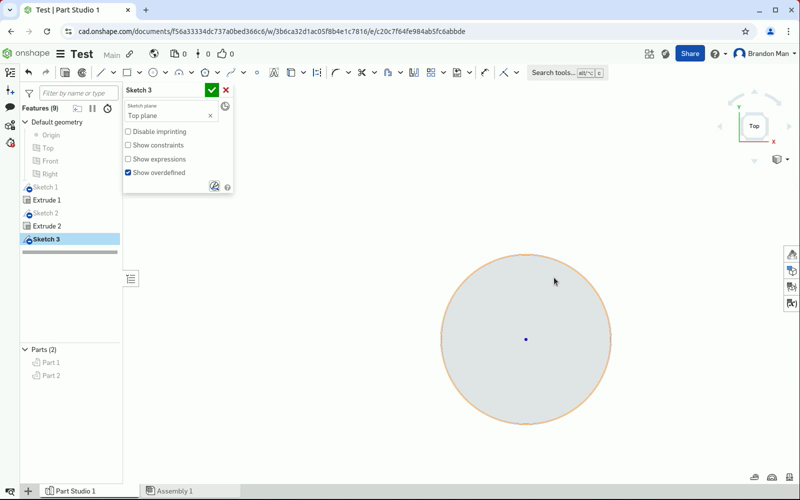
click(554, 277)
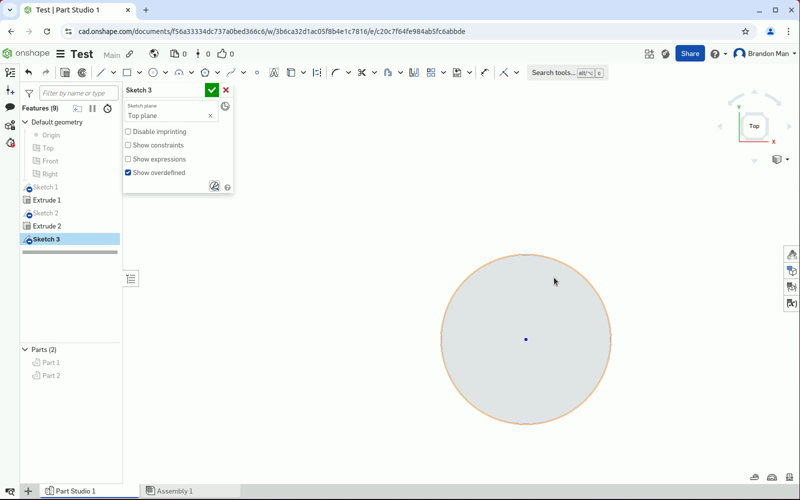
scroll(-6)
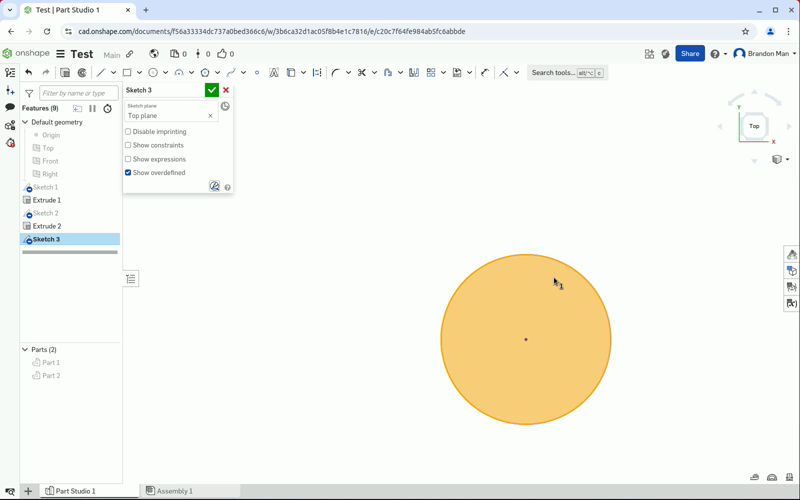
scroll(-6)
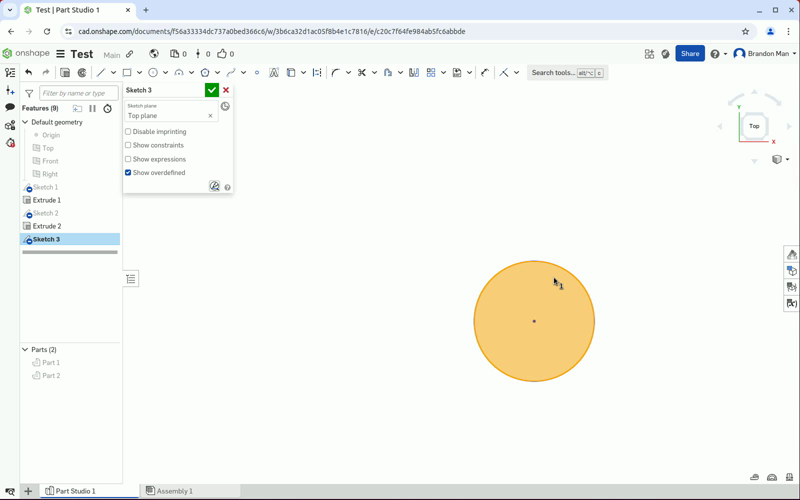
scroll(-6)
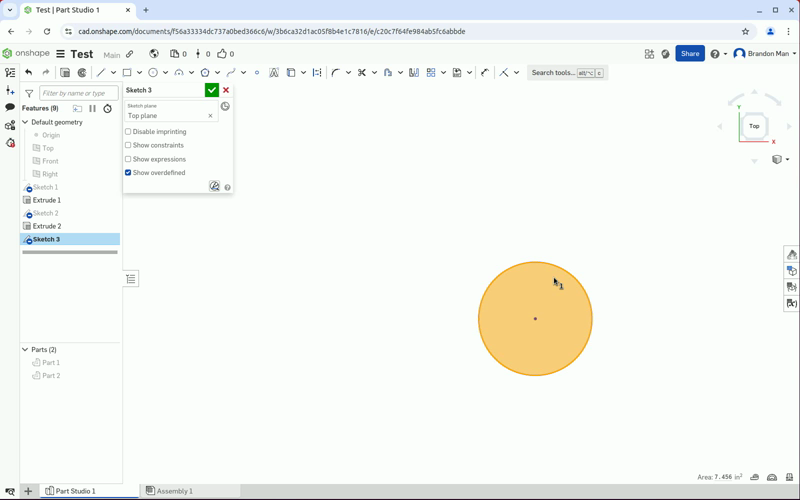
scroll(-6)
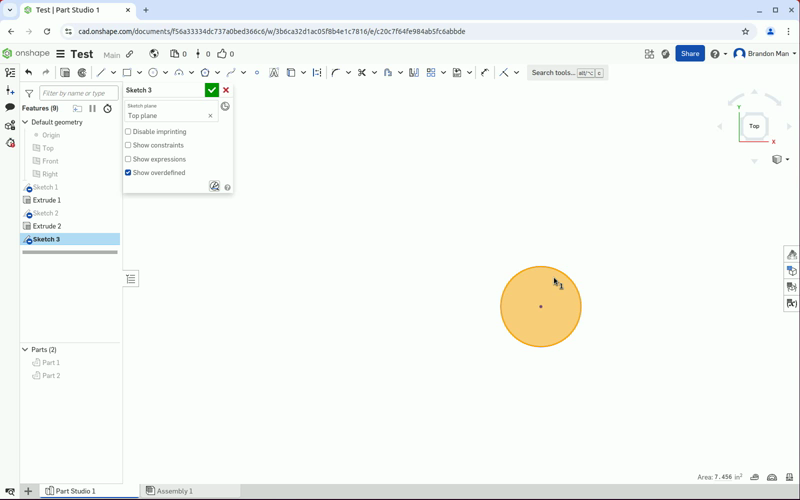
scroll(-6)
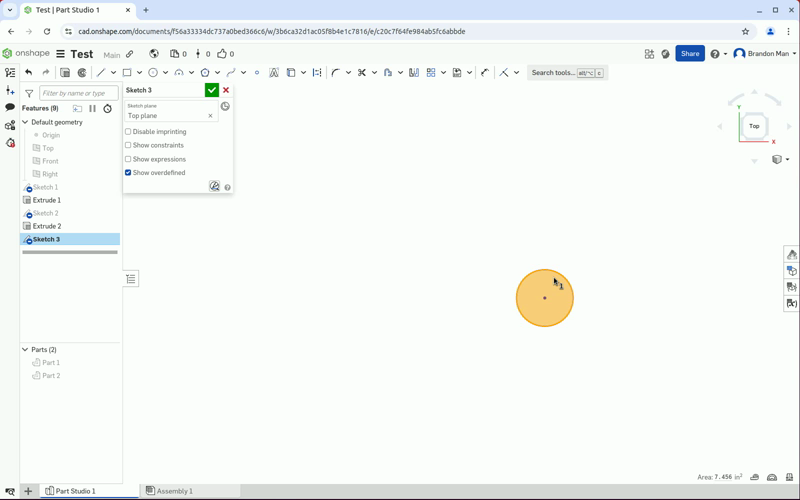
scroll(-6)
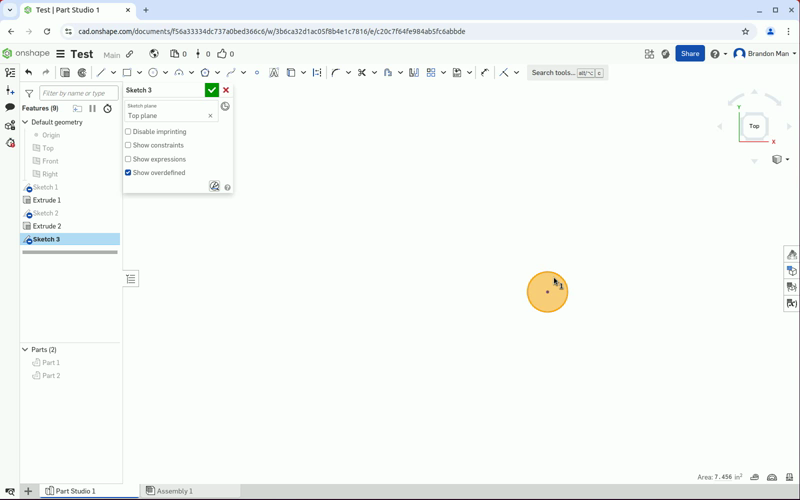
scroll(-6)
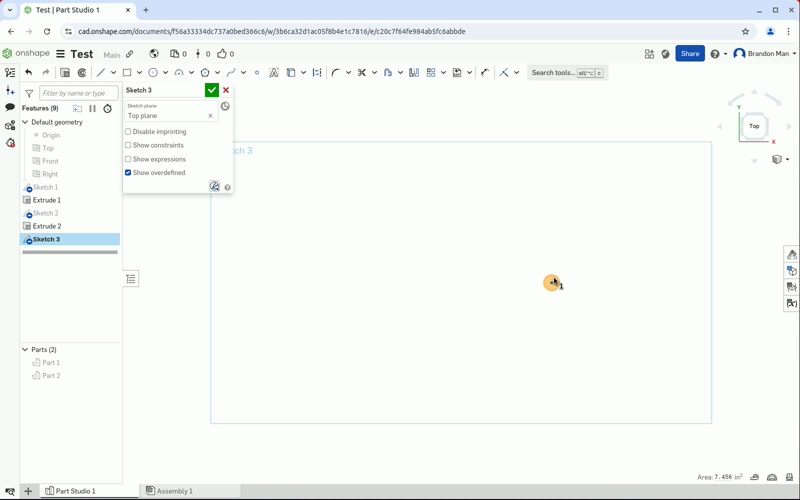
mouse_move(73, 352)
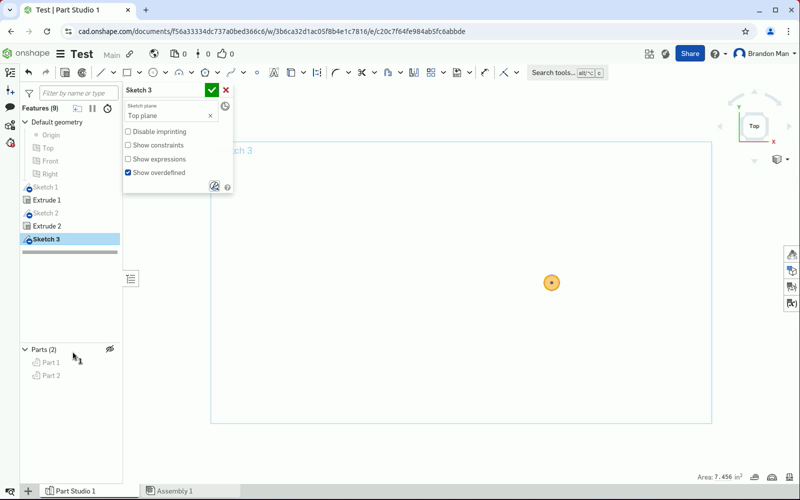
key(shift+y)
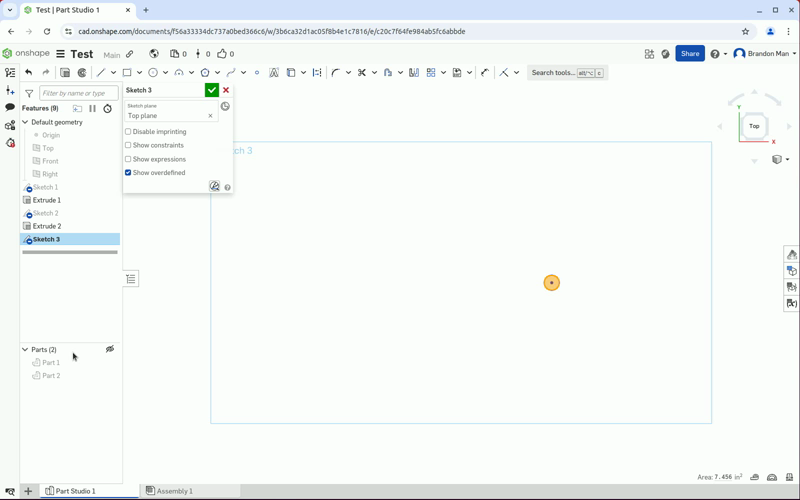
key(shift+e)
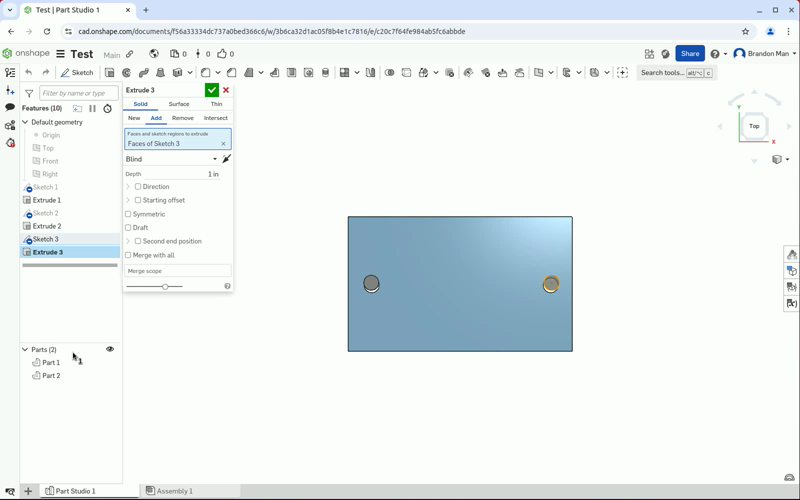
mouse_move(143, 106)
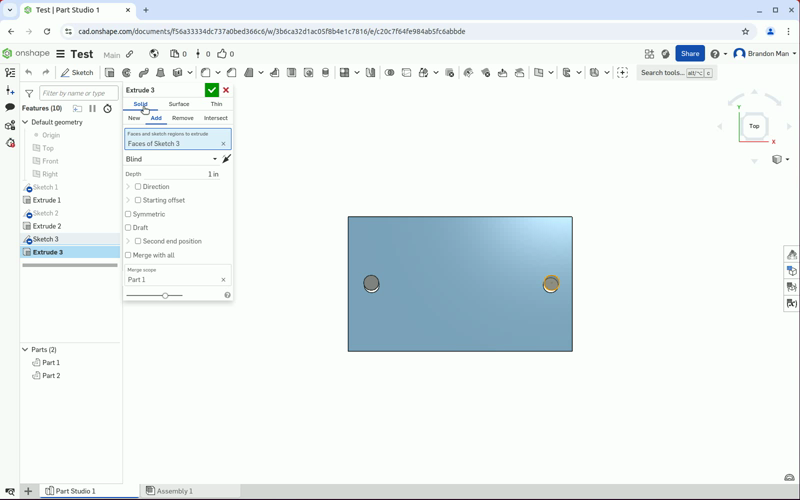
click(143, 106)
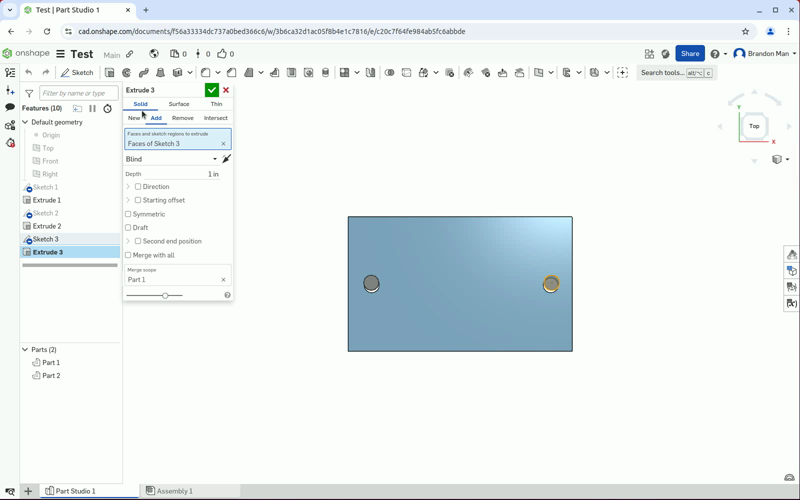
mouse_move(137, 120)
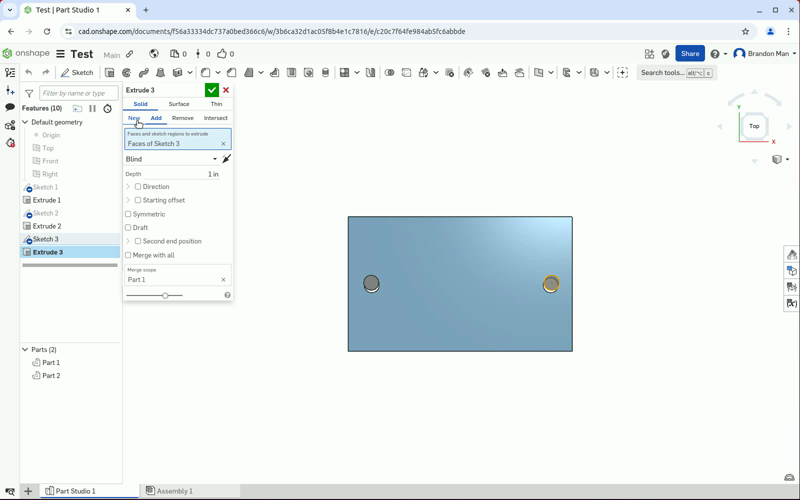
click(137, 120)
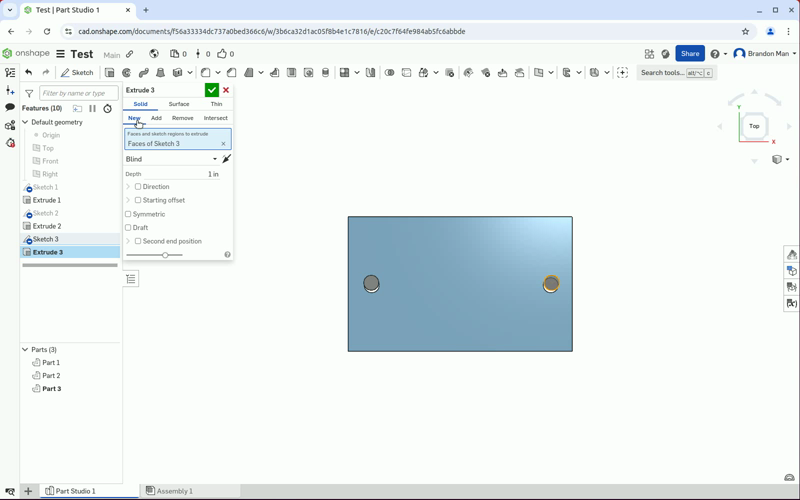
key(tab, 4)
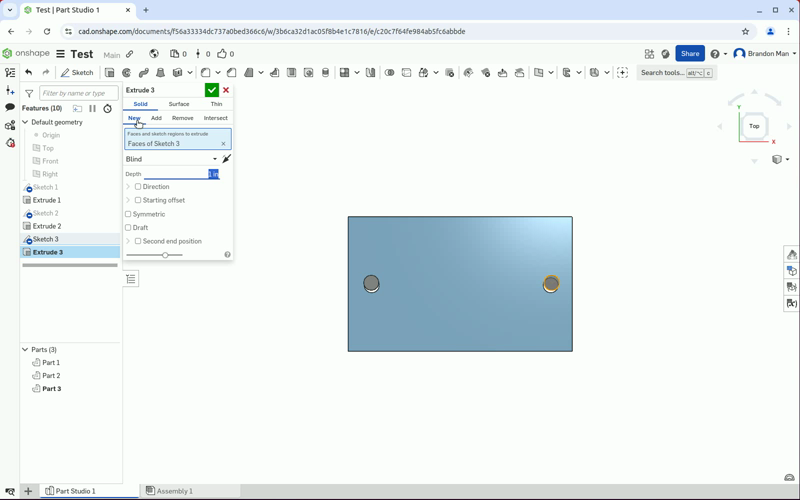
text(15.646)
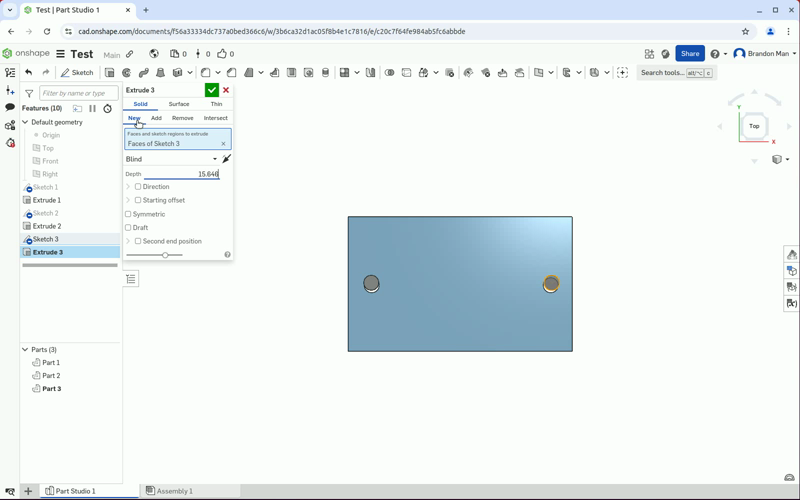
key(enter)
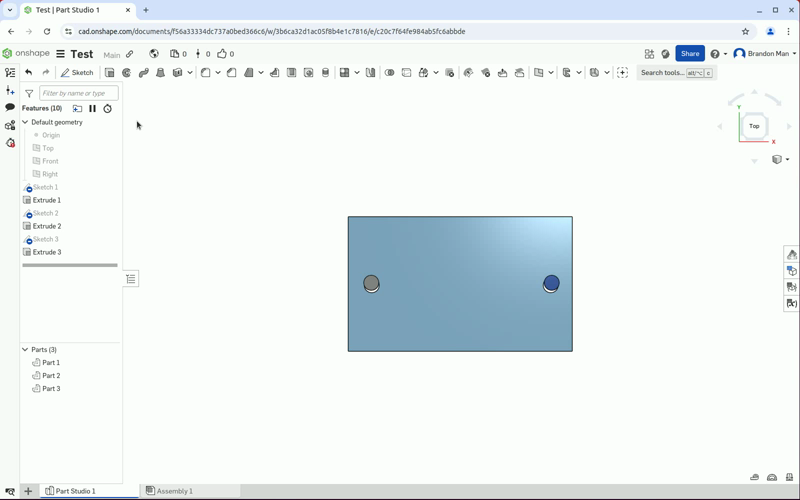
key(shift+h)
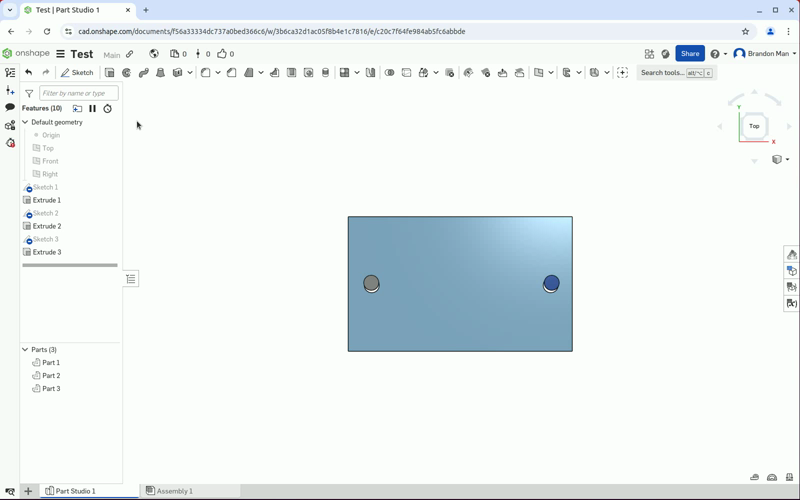
key(shift+h)
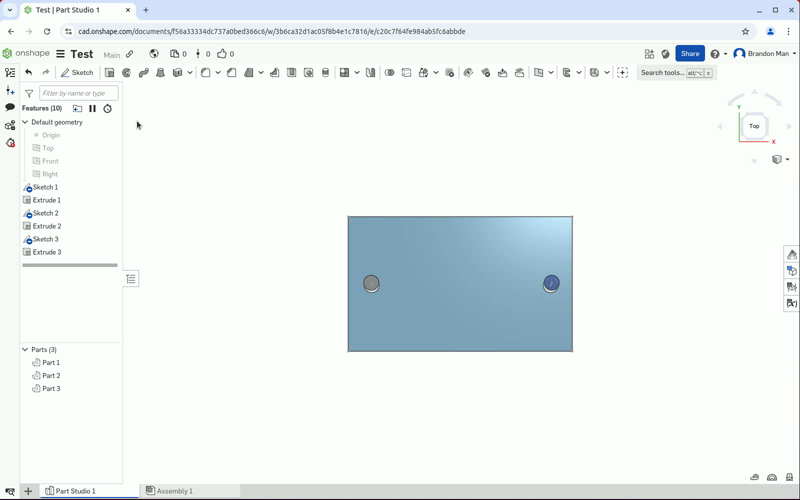
key(shift+7)
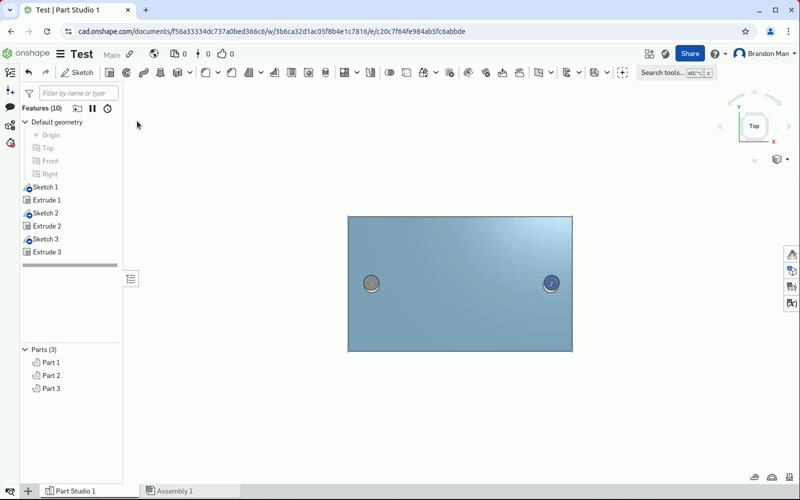
key(up, 3)
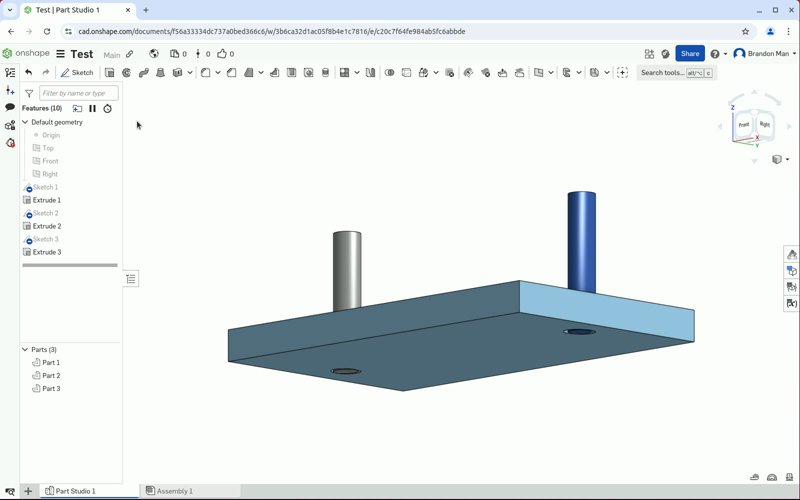
key(left, 3)
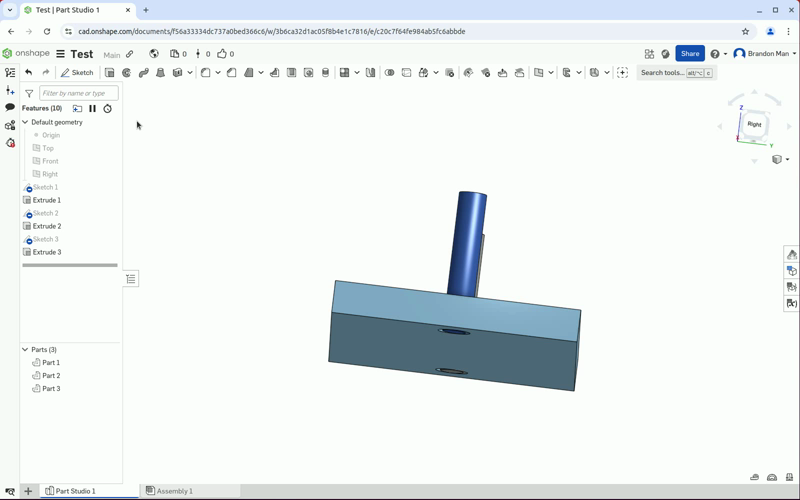
key(right, 3)
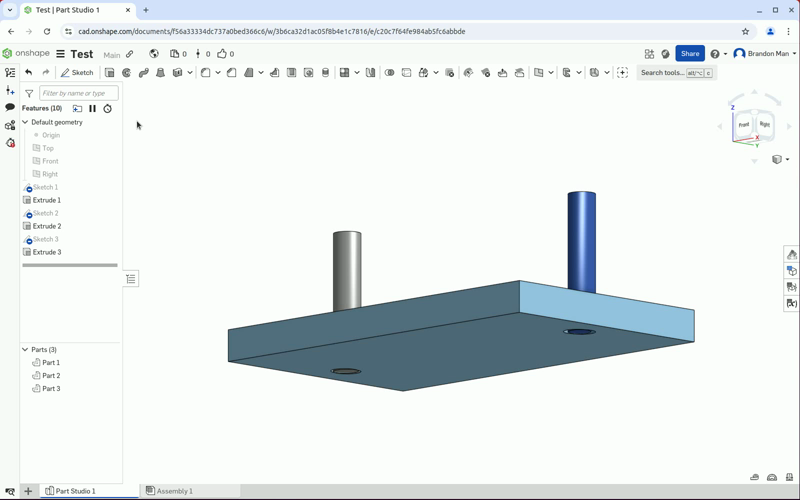
key(down, 3)
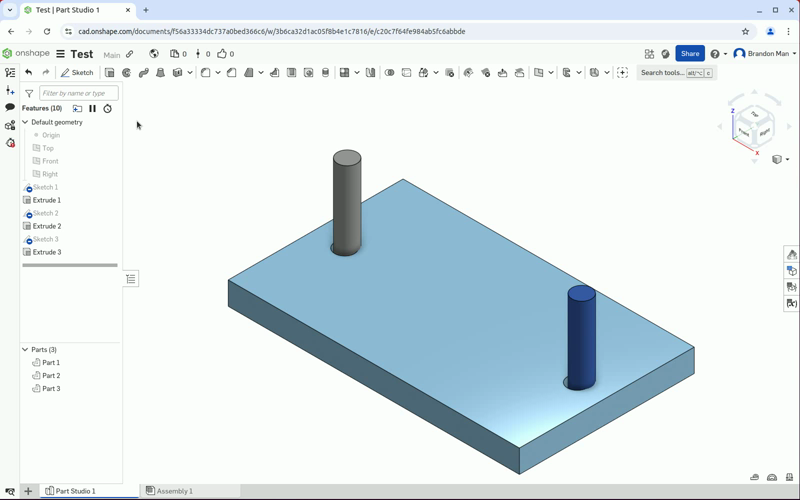
mouse_move(73, 189)
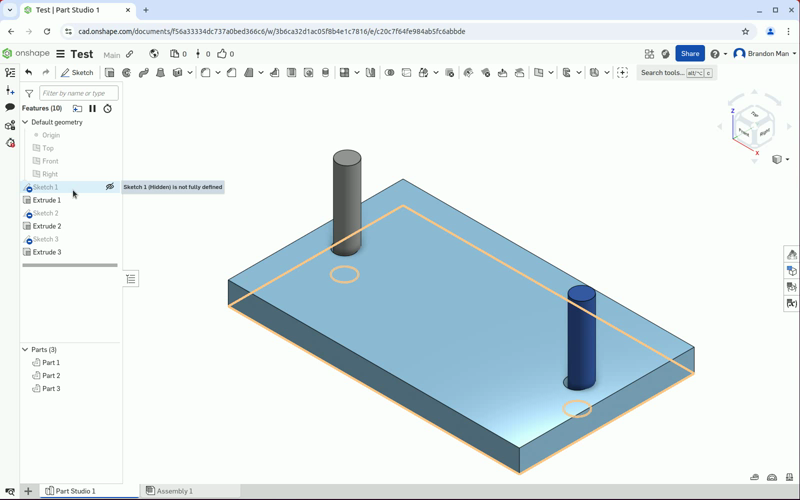
click(73, 189)